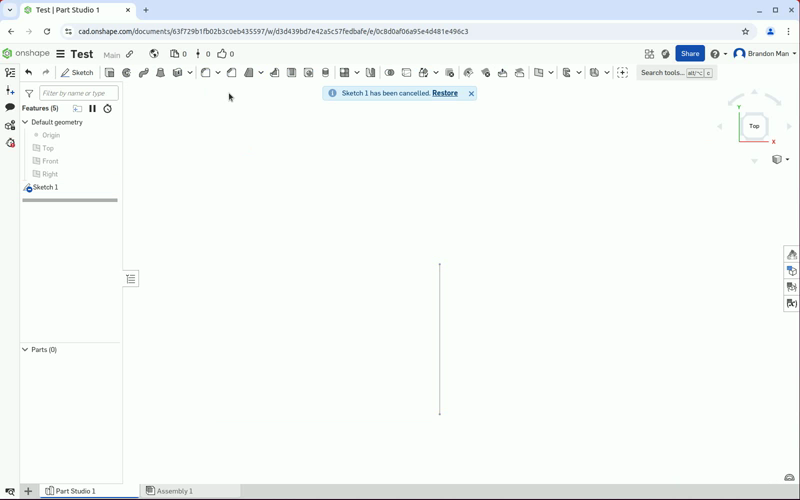
key(shift+h)
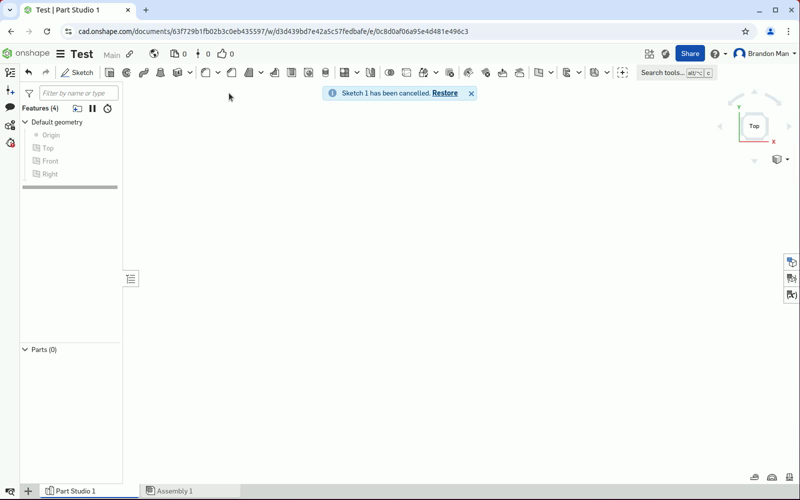
mouse_move(73, 352)
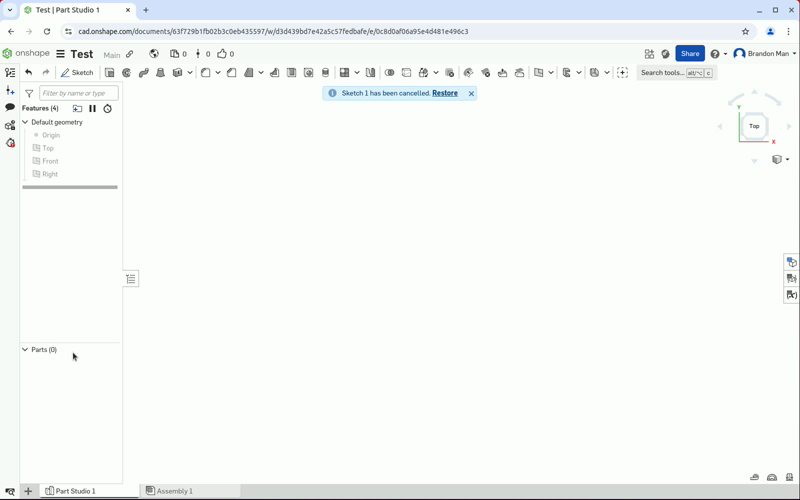
key(y)
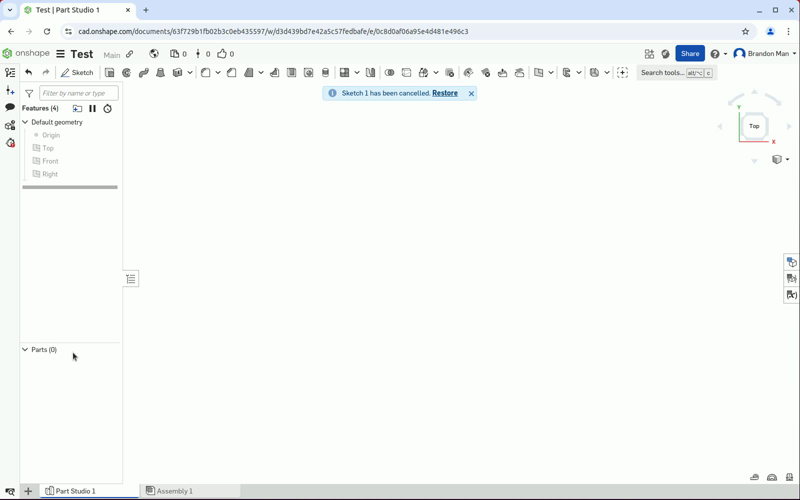
key(shift+p)
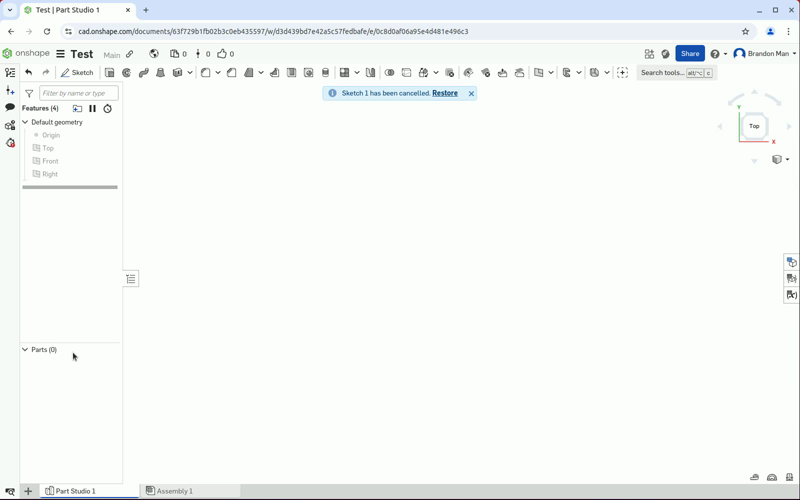
key(space)
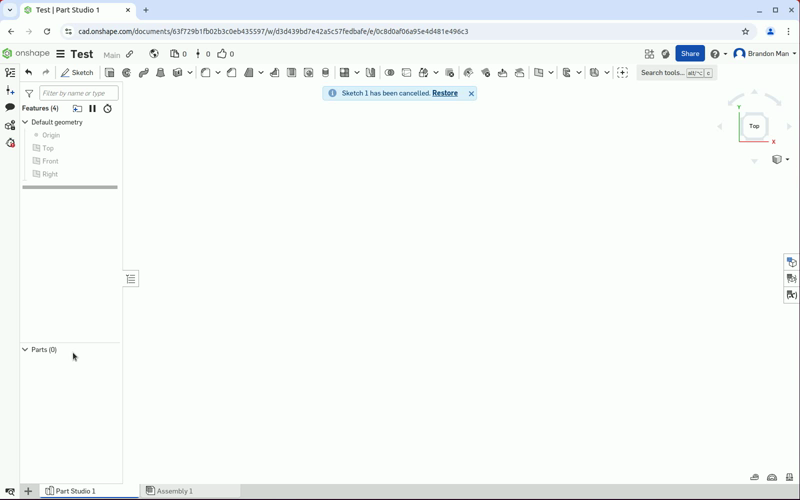
key_down(shift)
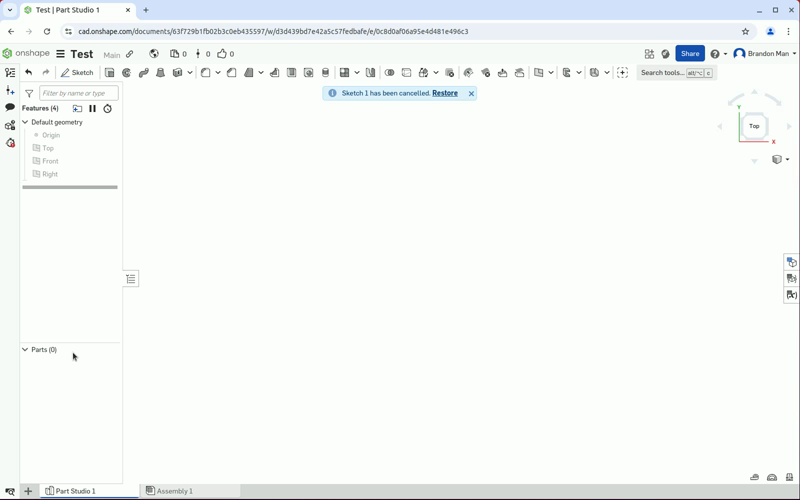
key(up)
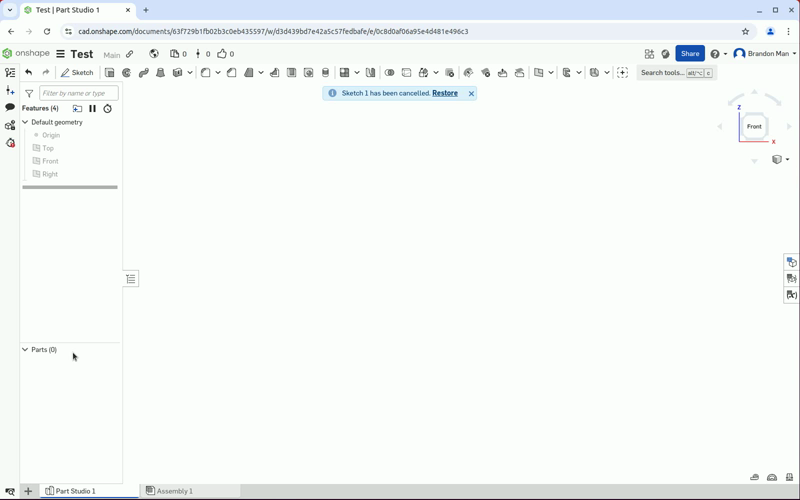
key_up(shift)
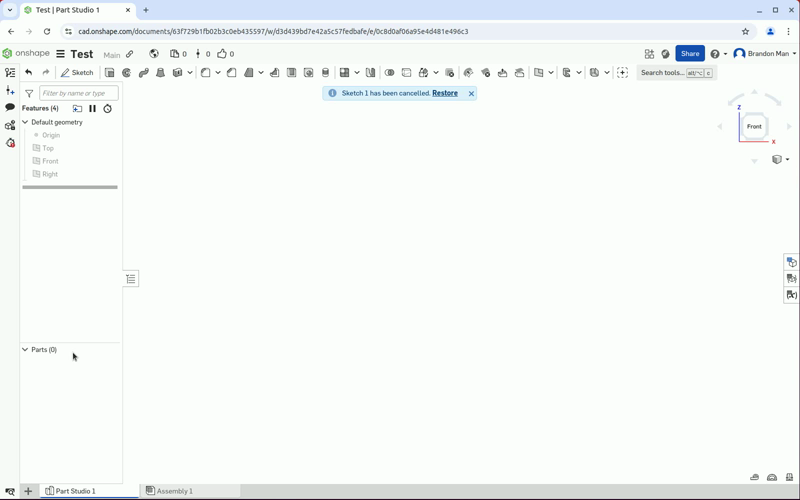
mouse_move(73, 352)
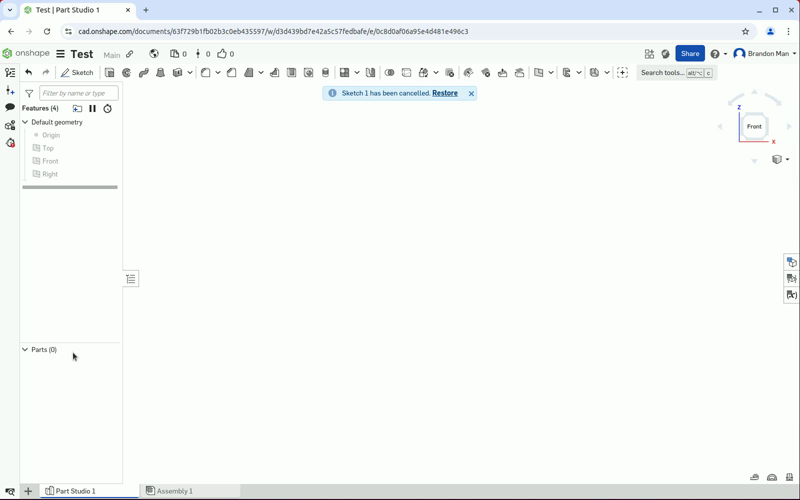
key(shift+y)
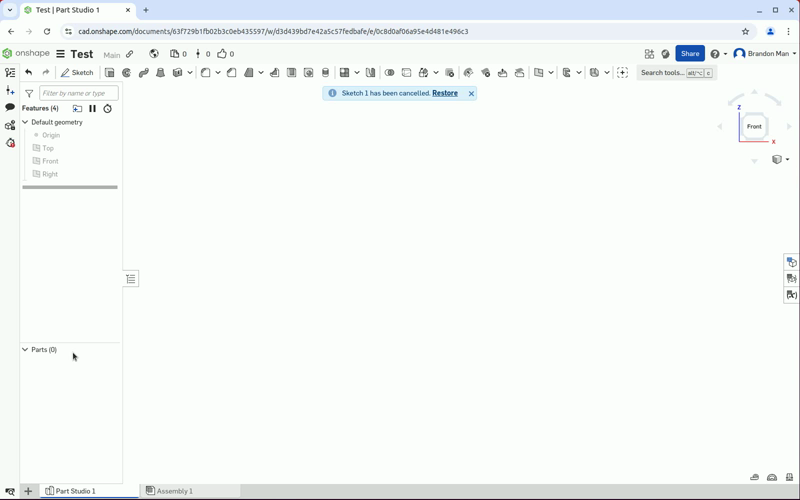
key(shift+s)
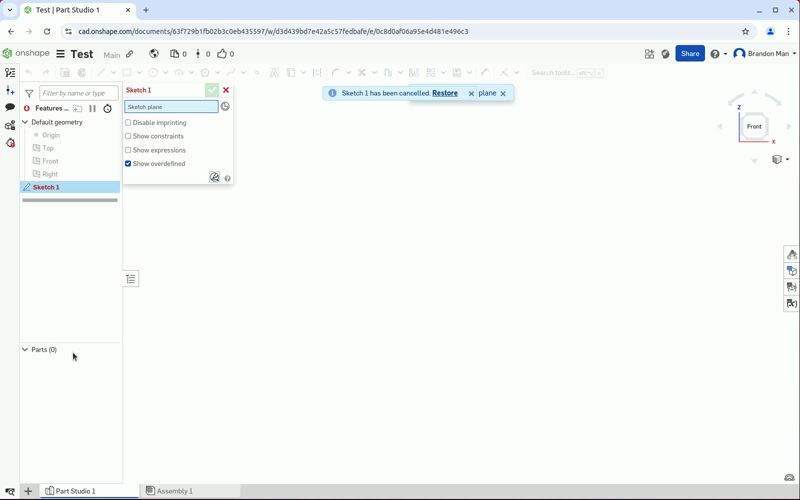
mouse_move(73, 163)
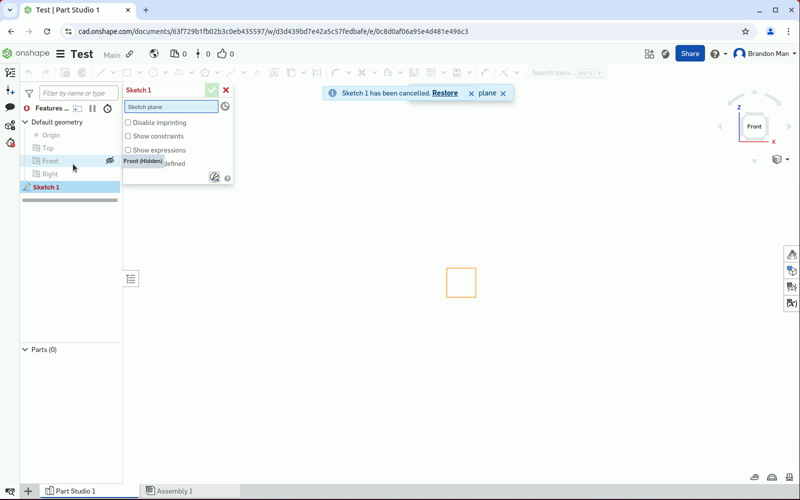
click(73, 163)
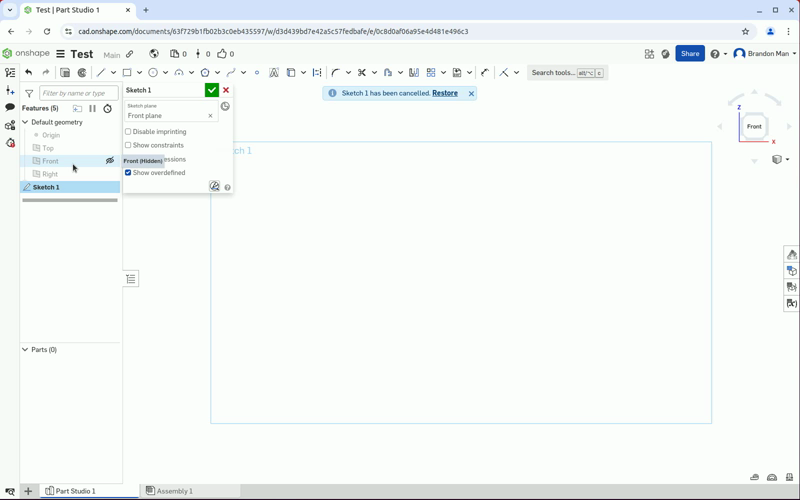
mouse_move(73, 352)
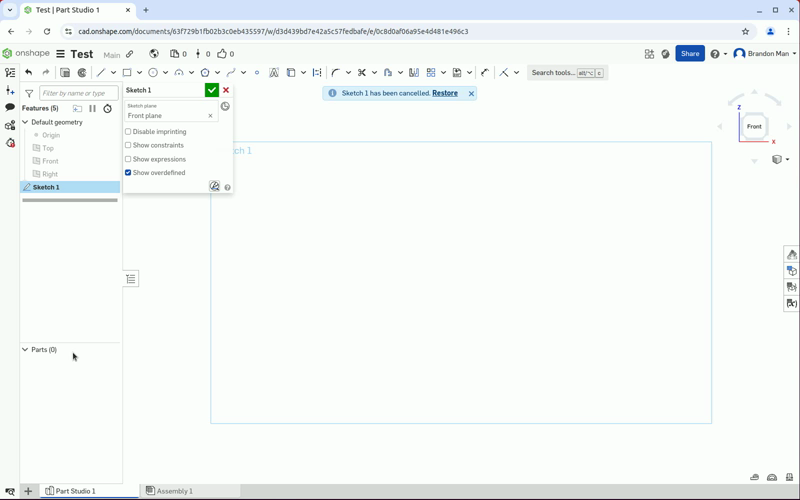
key(y)
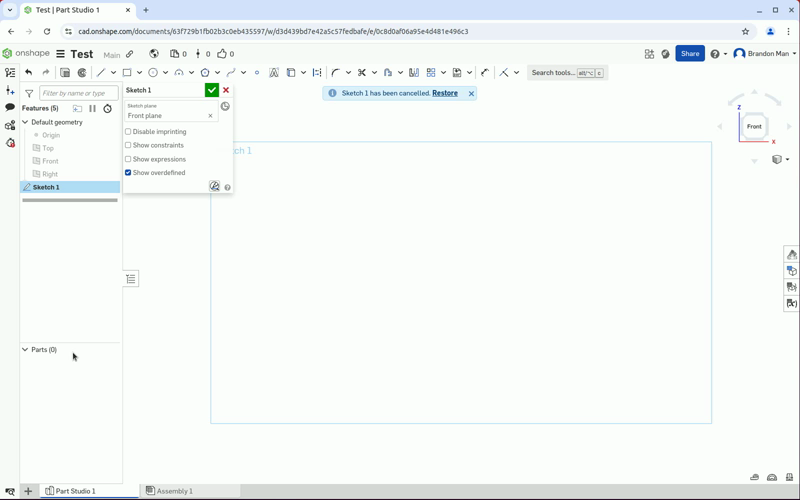
key(l)
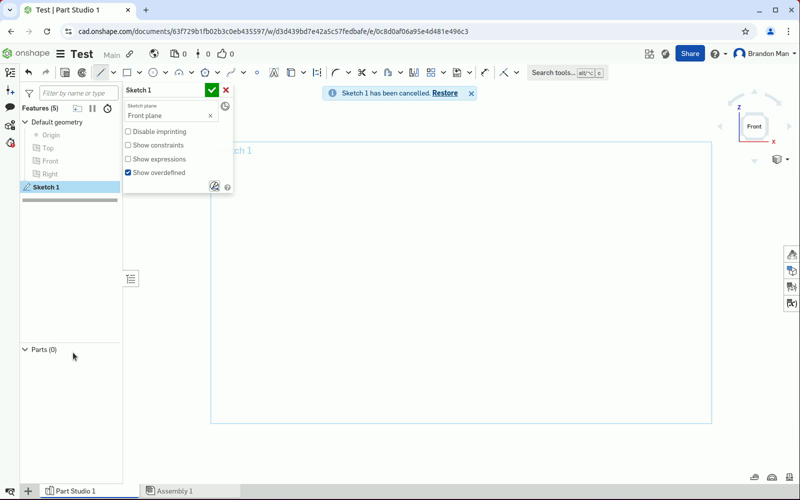
key_down(shift)
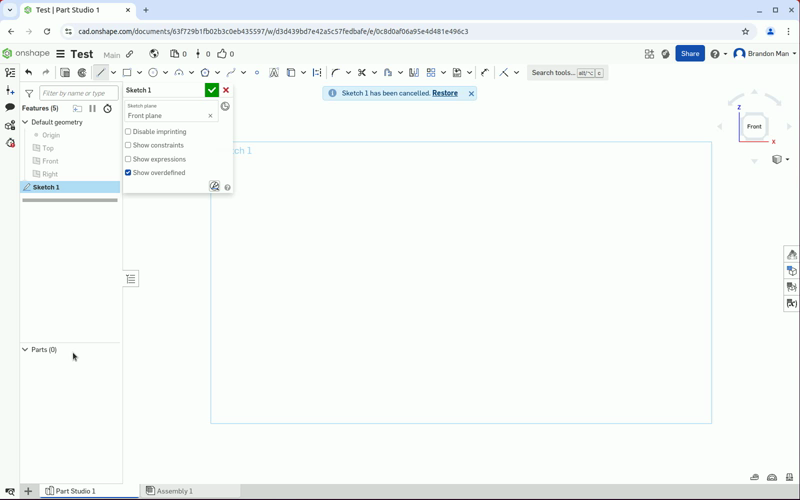
mouse_move(484, 306)
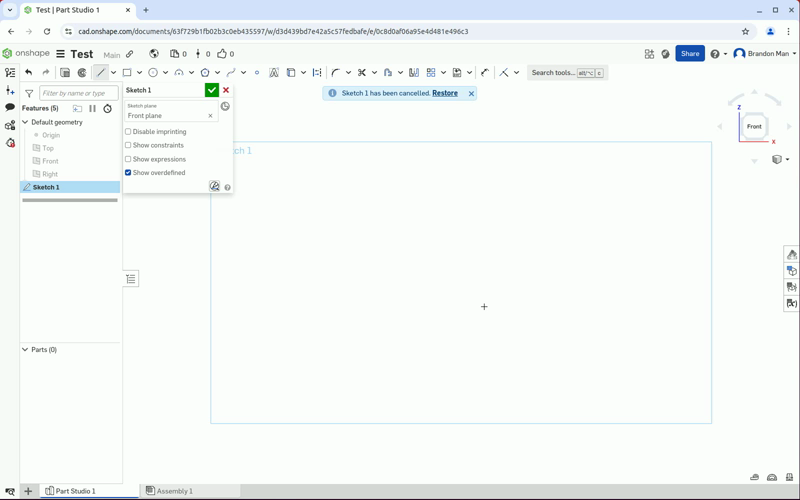
click(484, 306)
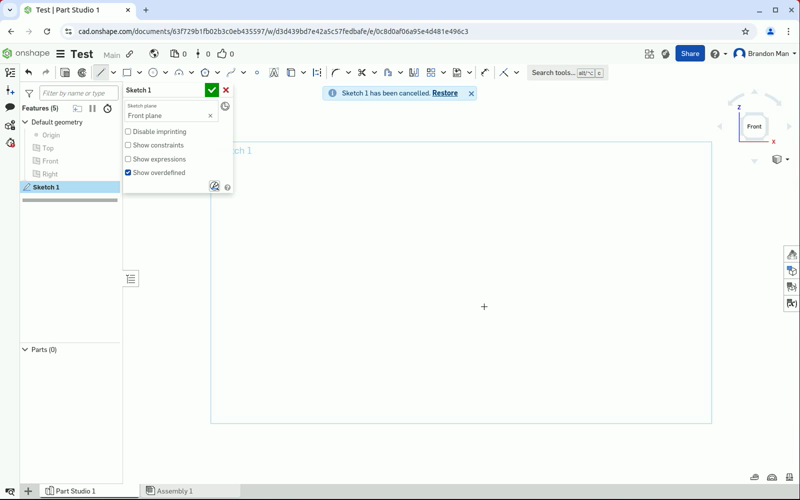
key_up(shift)
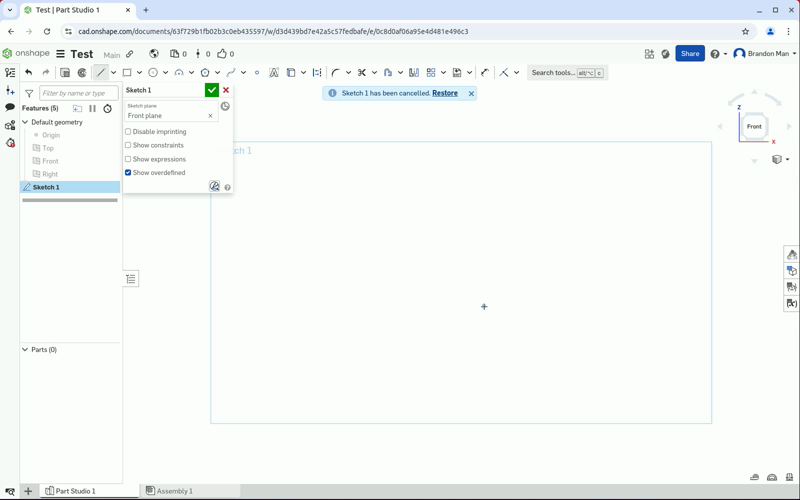
key_down(shift)
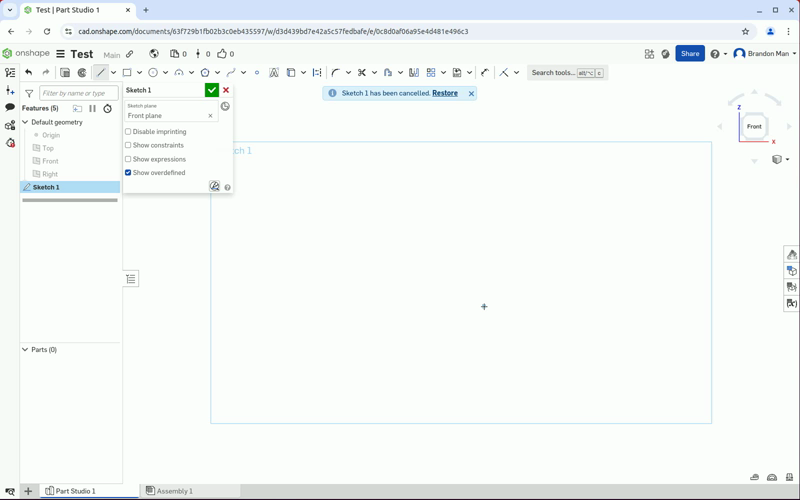
mouse_move(539, 361)
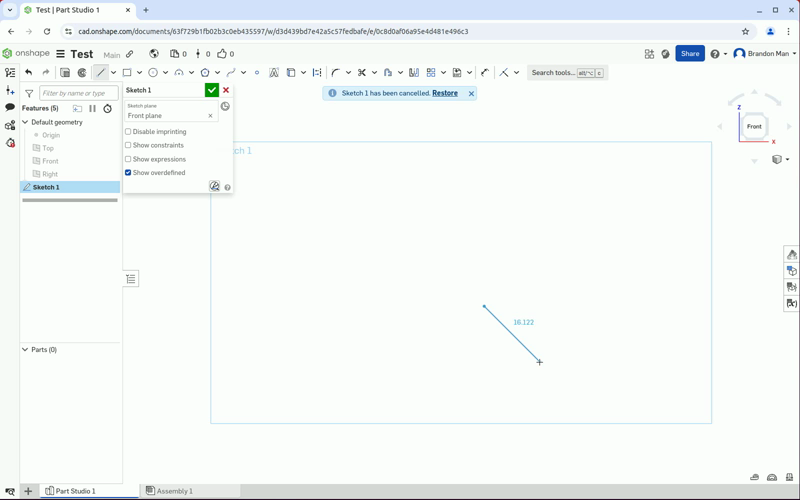
click(539, 361)
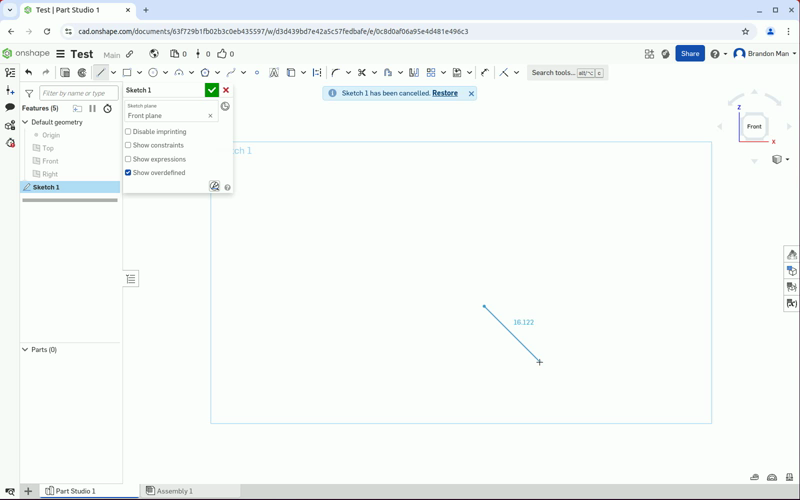
key_up(shift)
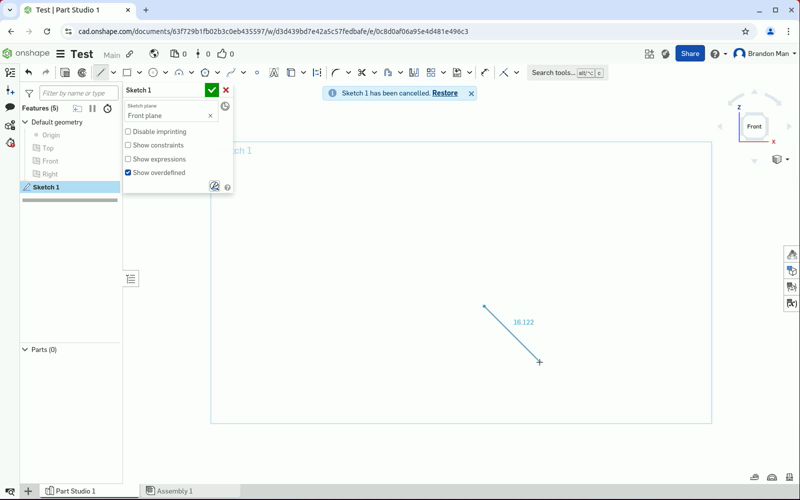
key(esc)
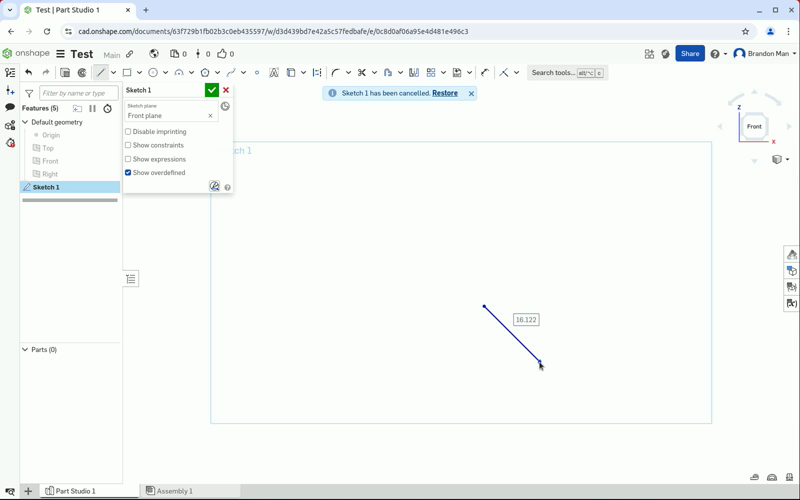
key(a)
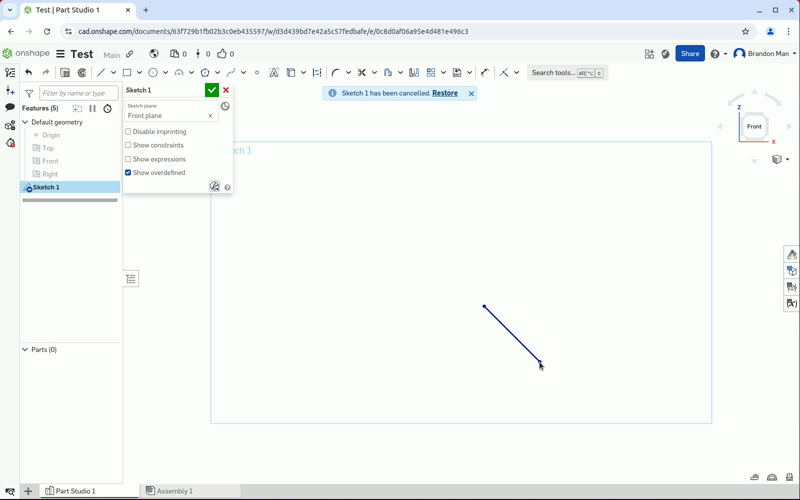
mouse_move(539, 361)
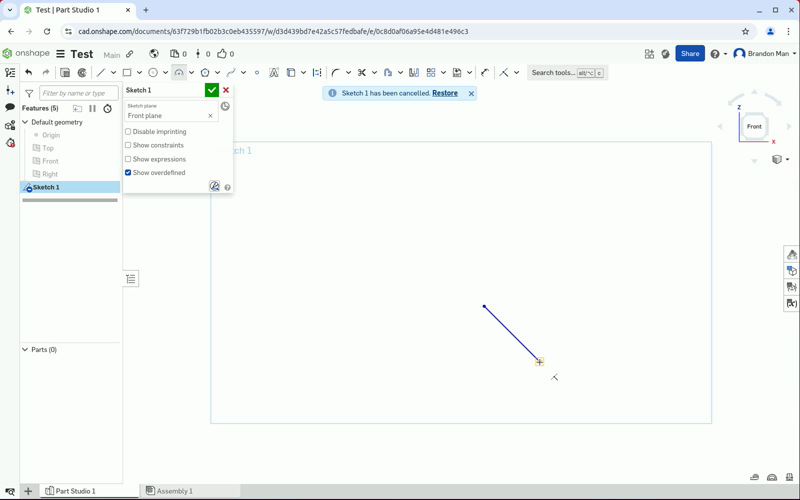
click(539, 361)
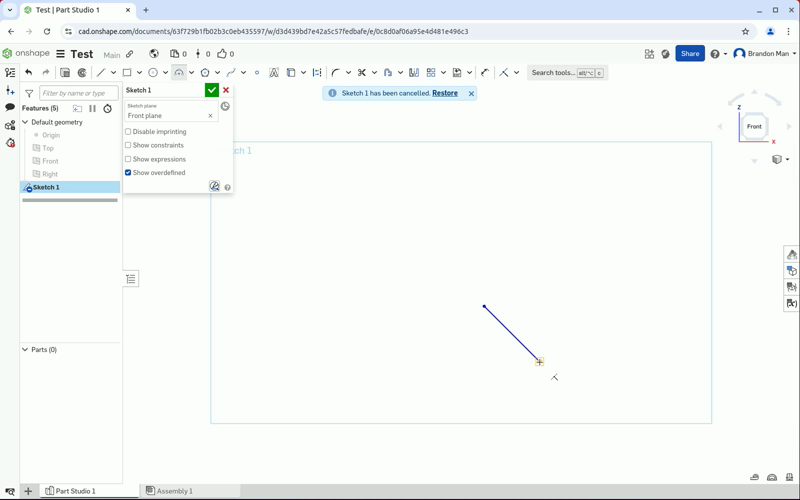
key_down(shift)
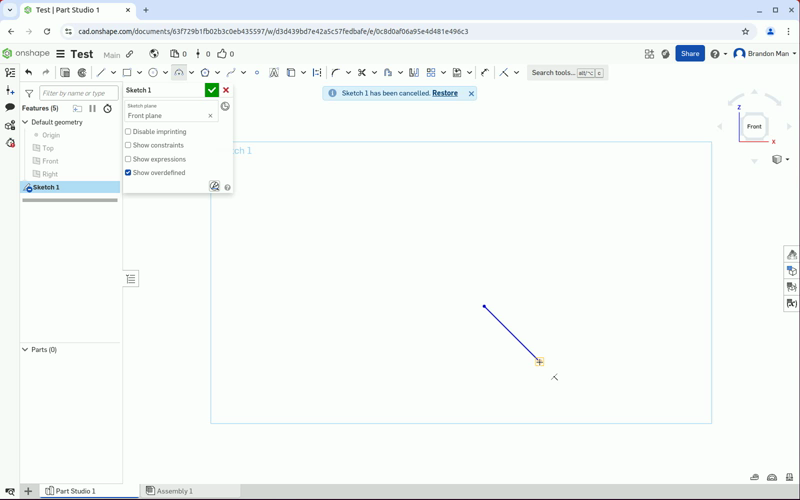
mouse_move(539, 203)
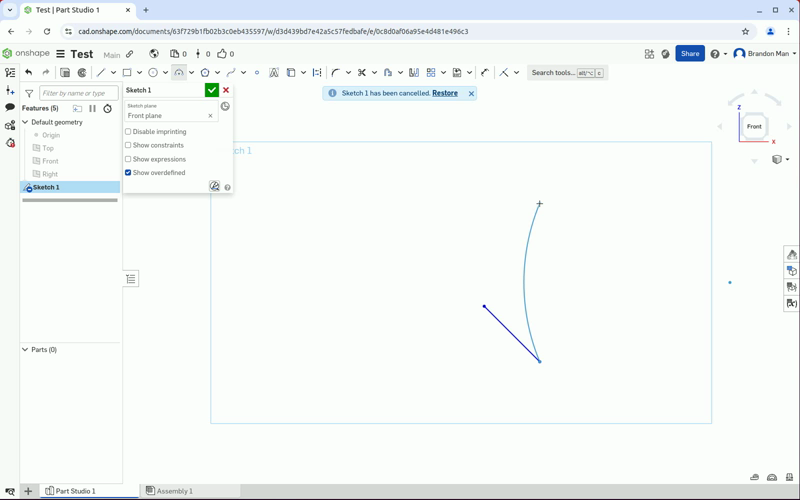
click(539, 203)
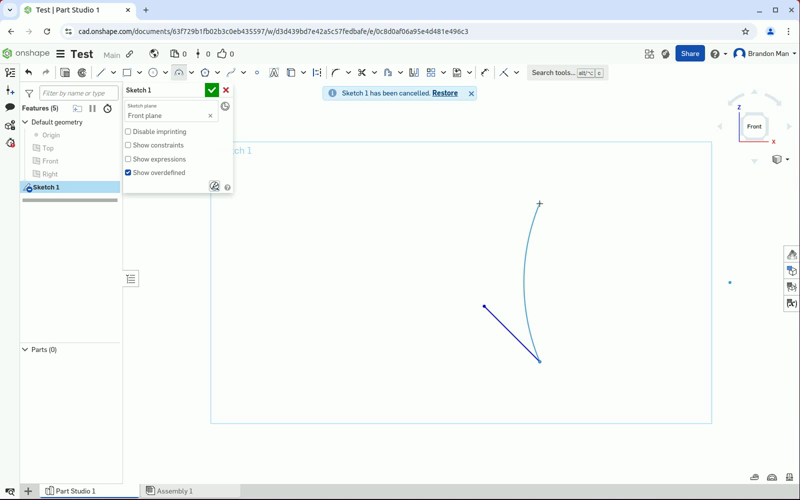
mouse_move(572, 282)
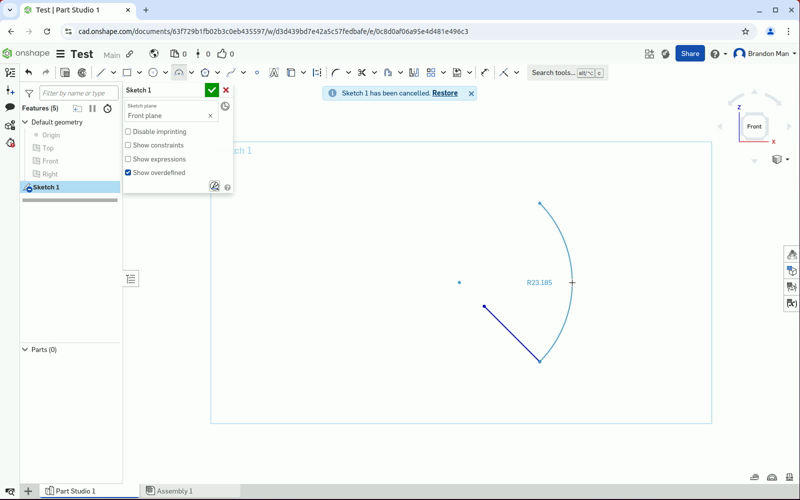
click(572, 282)
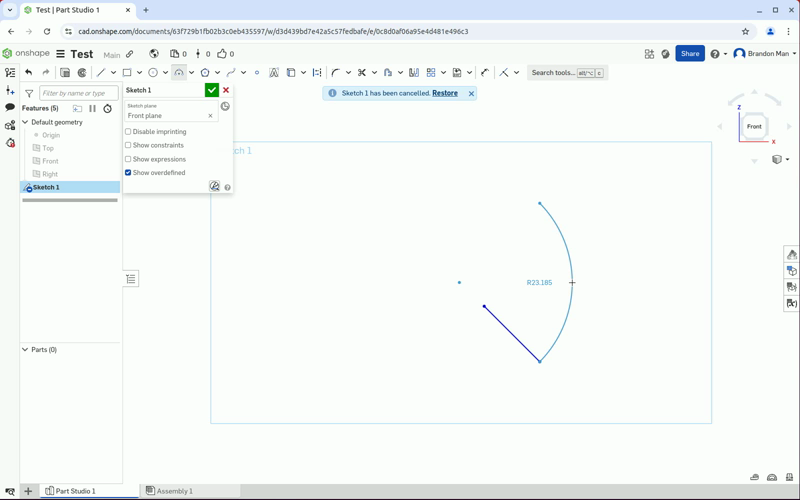
key_up(shift)
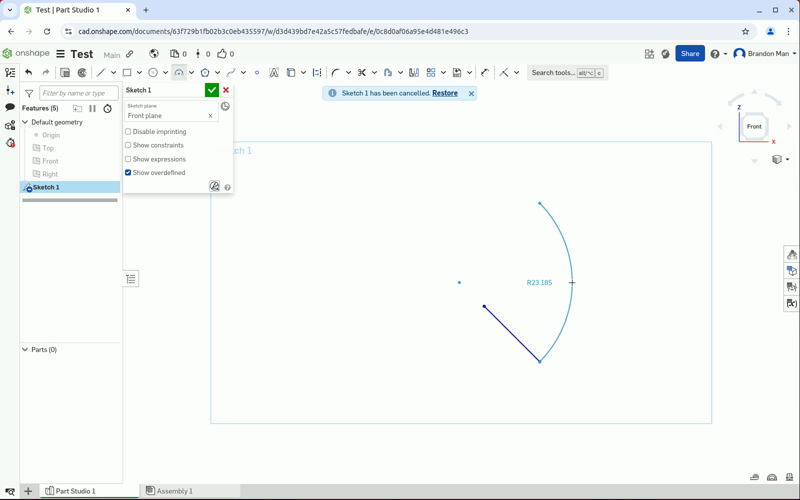
key(esc)
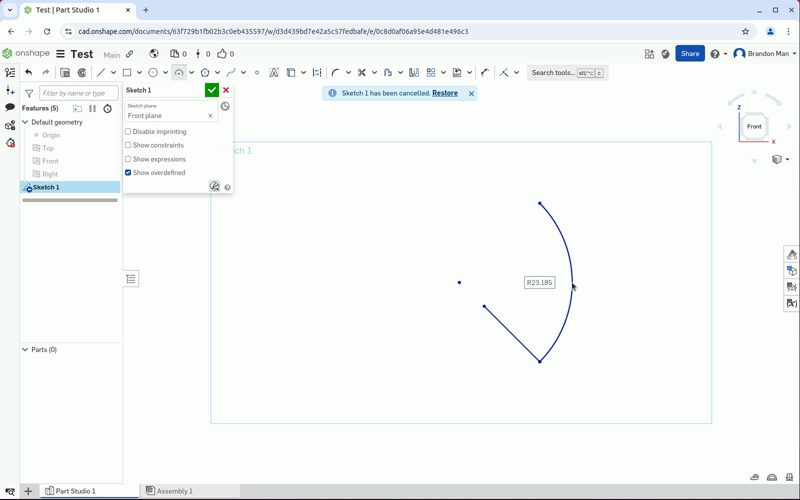
key(l)
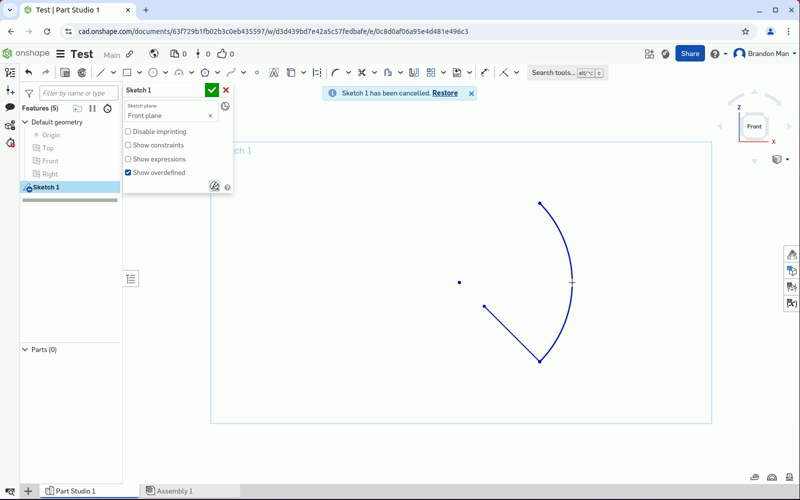
mouse_move(539, 203)
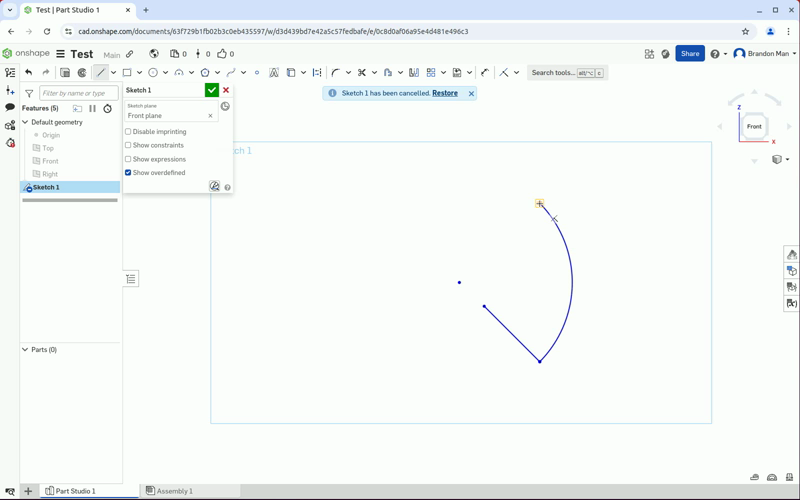
click(539, 203)
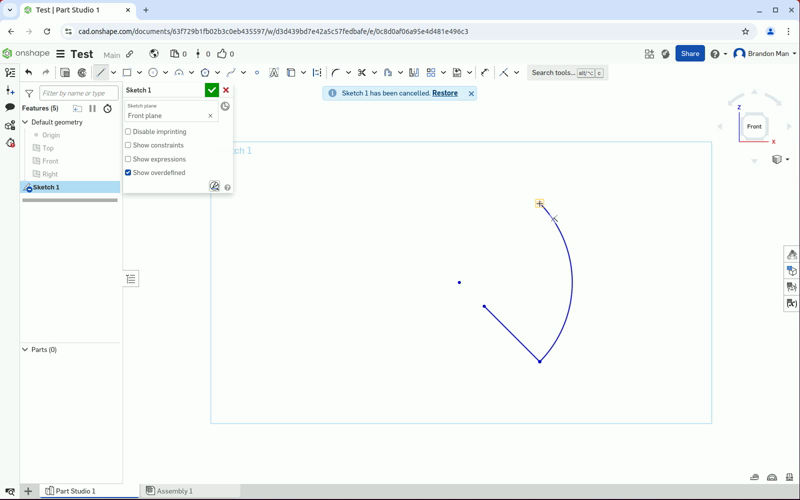
key_down(shift)
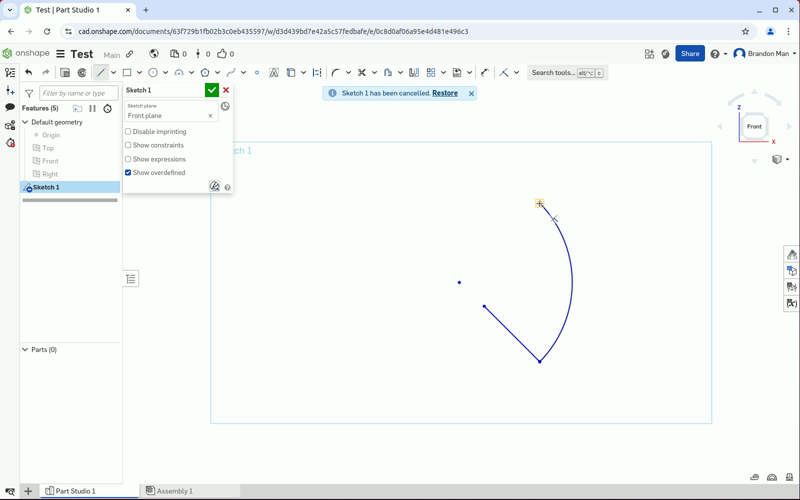
mouse_move(484, 258)
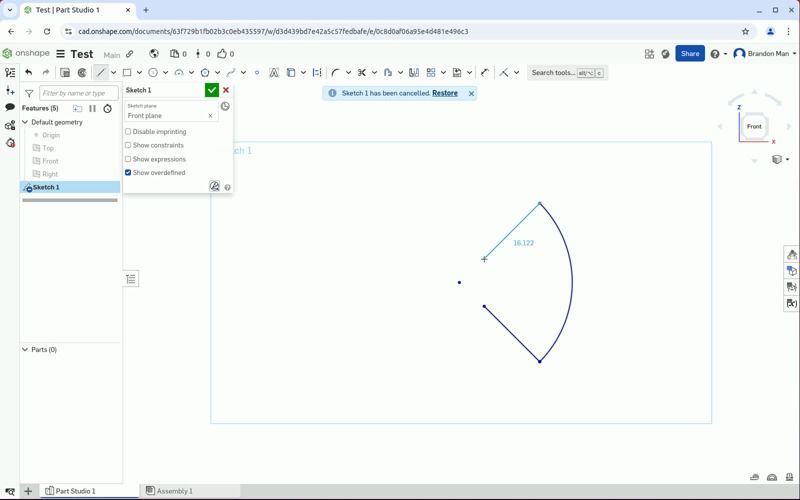
click(484, 258)
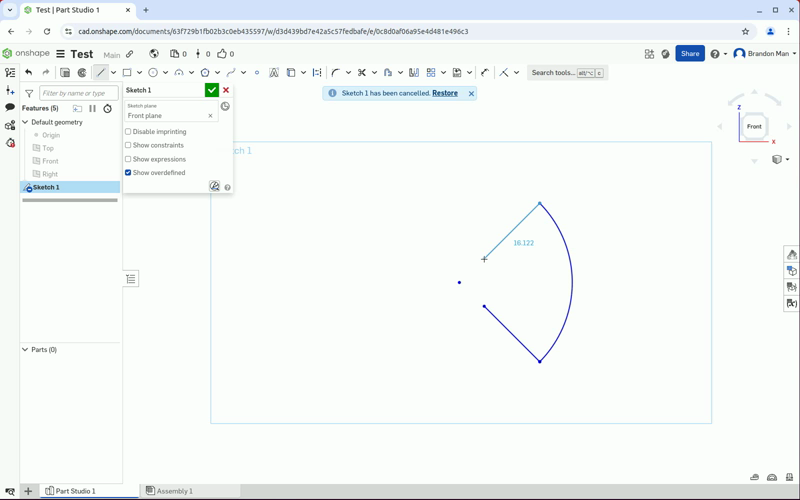
key_up(shift)
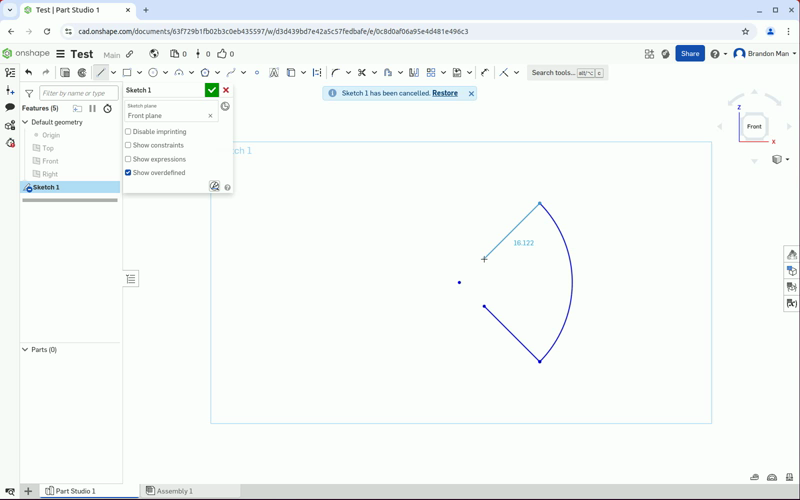
key(esc)
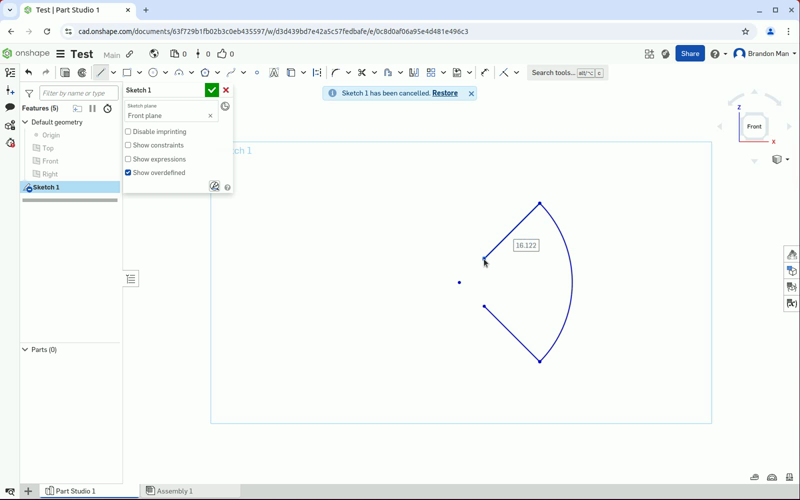
key(a)
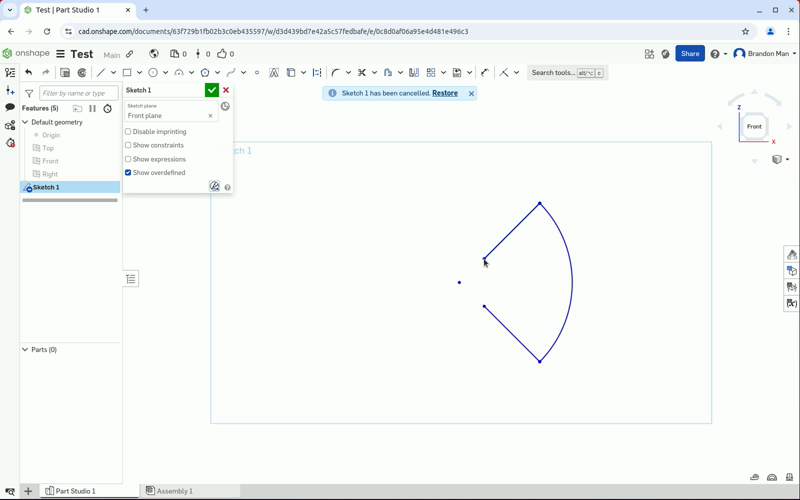
mouse_move(484, 258)
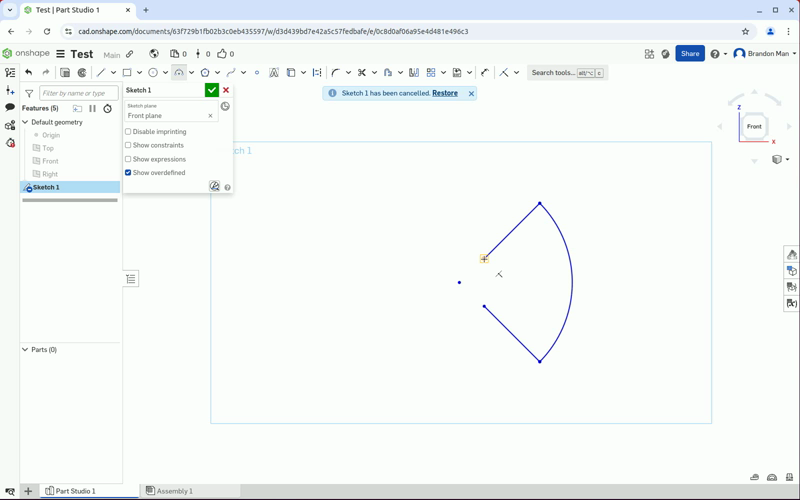
click(484, 258)
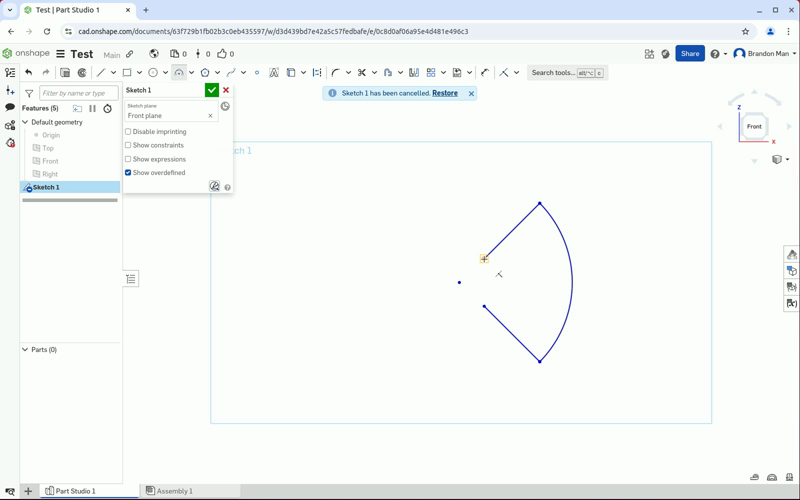
mouse_move(484, 306)
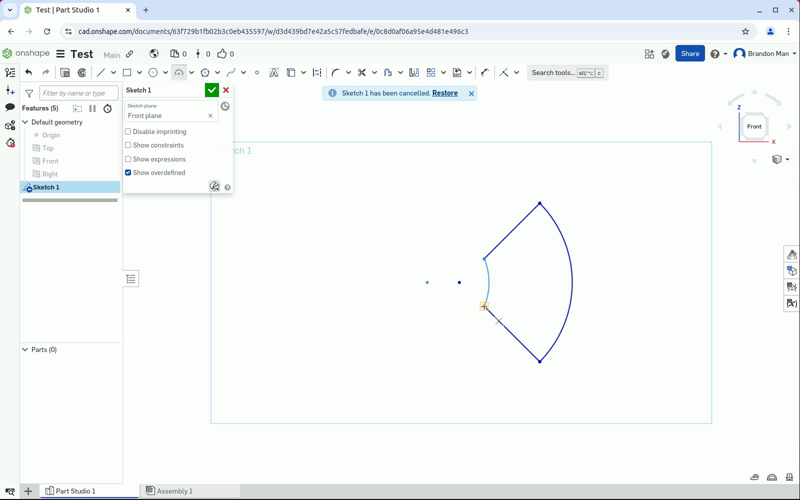
click(484, 306)
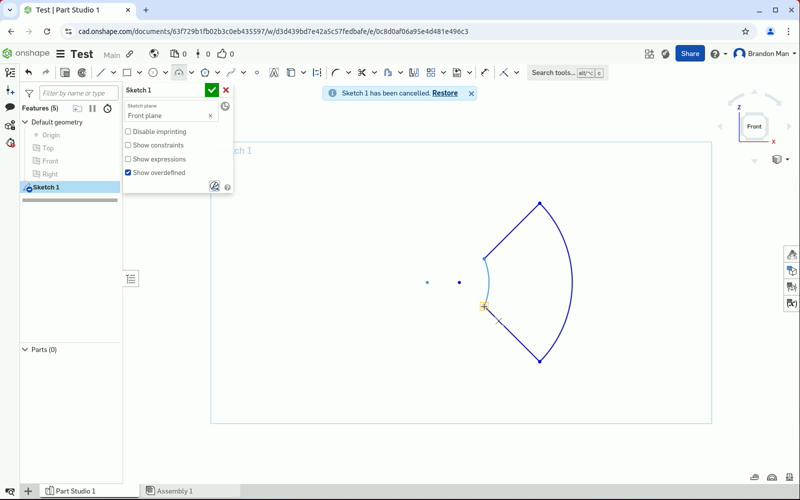
key_down(shift)
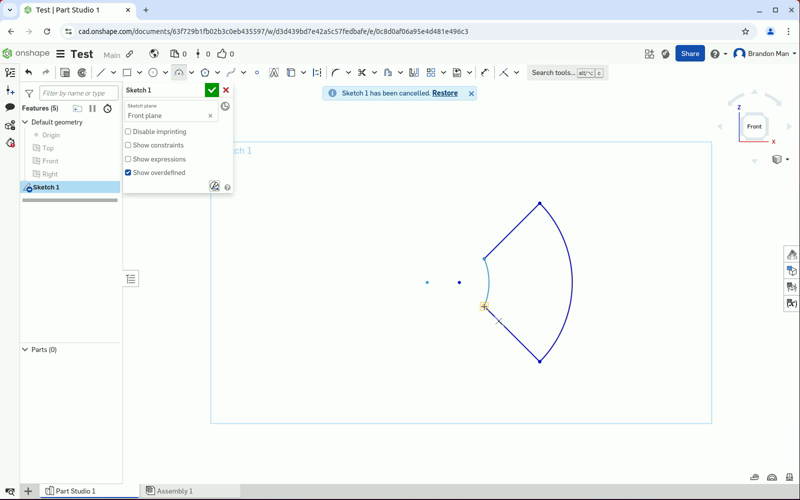
mouse_move(494, 282)
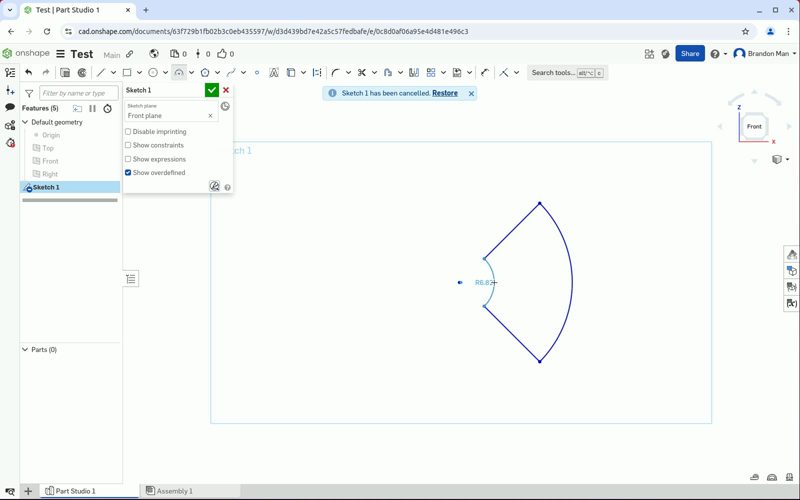
click(494, 282)
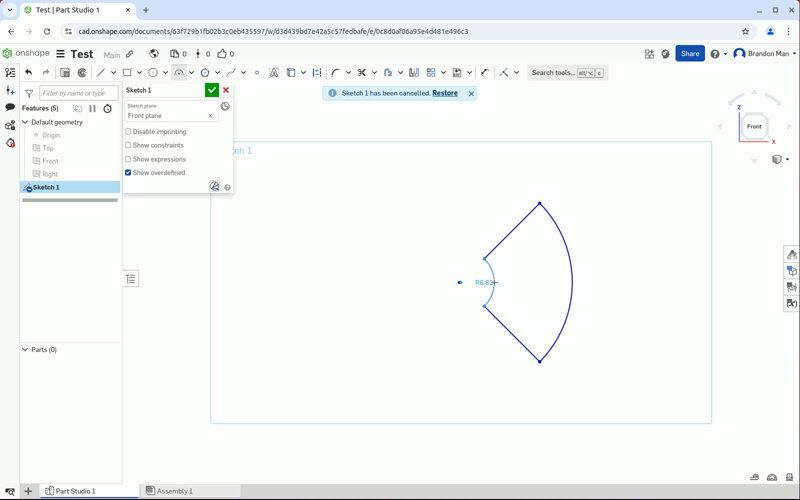
key_up(shift)
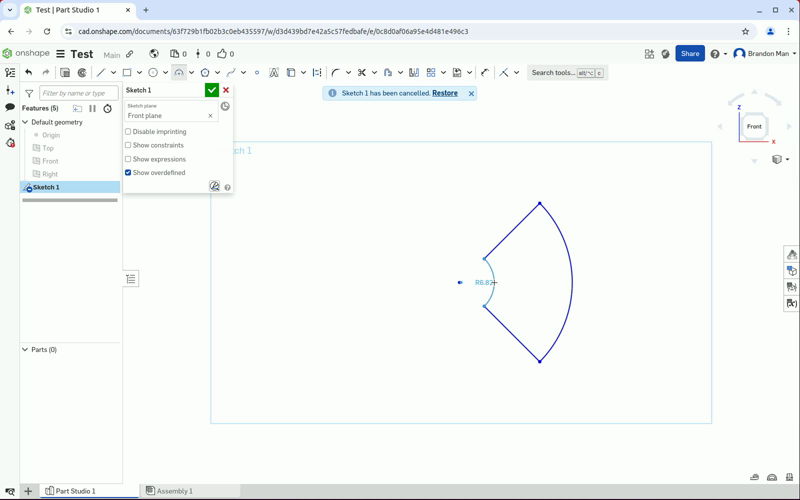
key(esc)
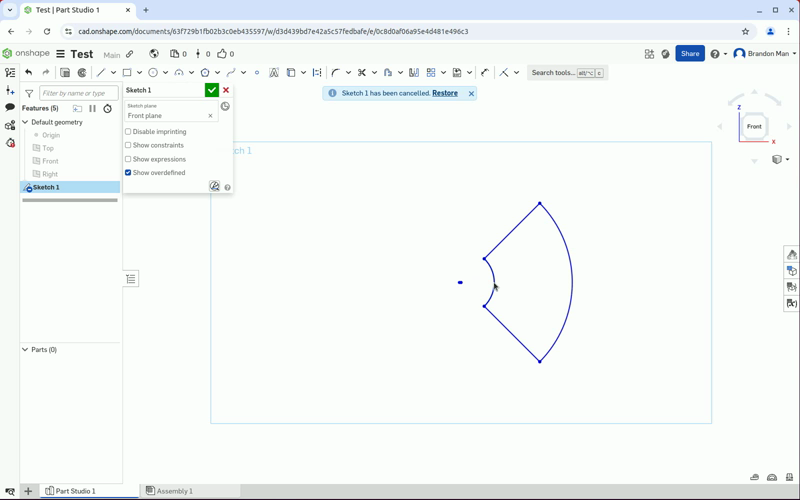
mouse_move(538, 250)
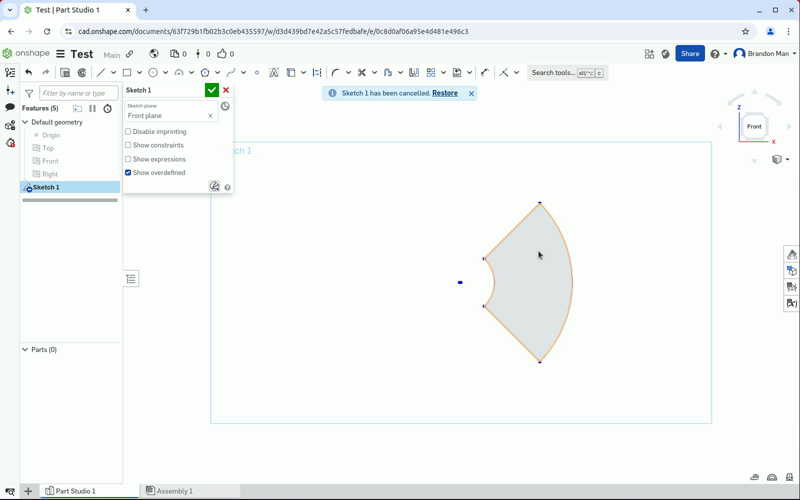
click(538, 250)
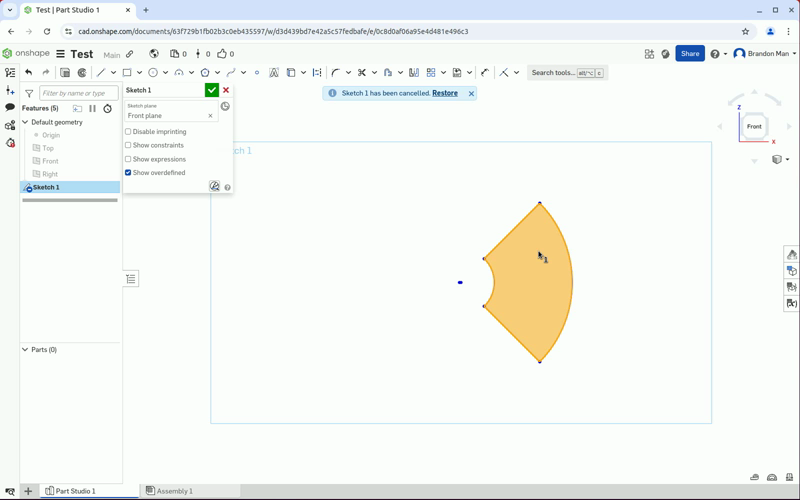
mouse_move(73, 352)
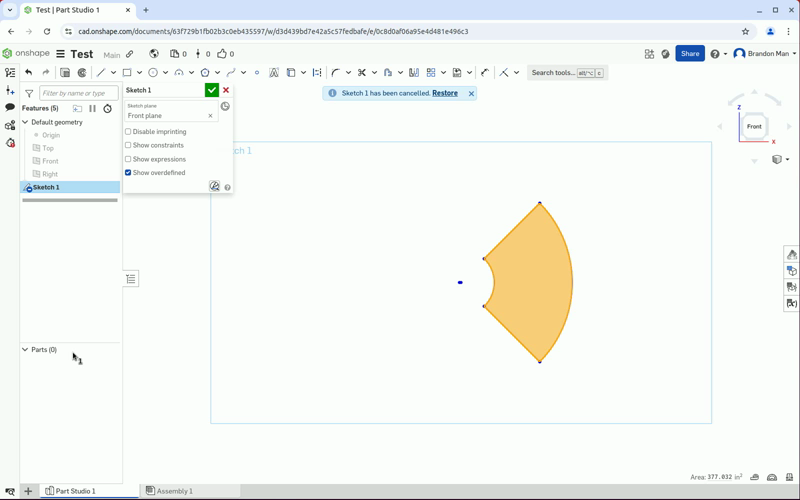
key(shift+y)
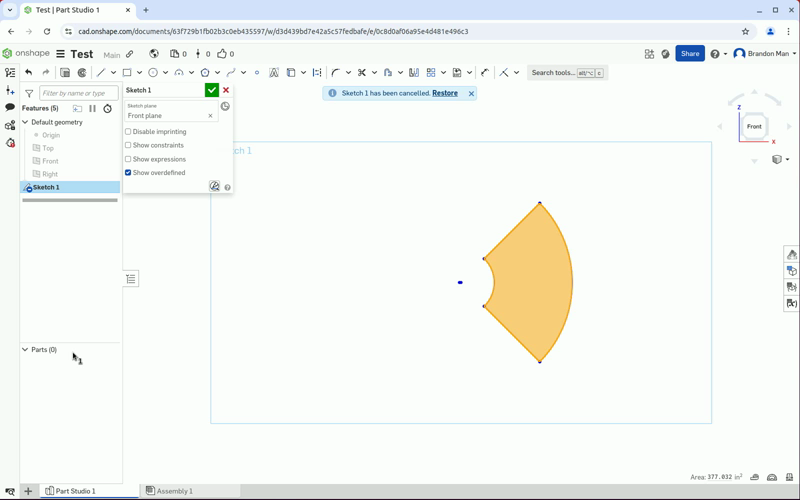
key(shift+e)
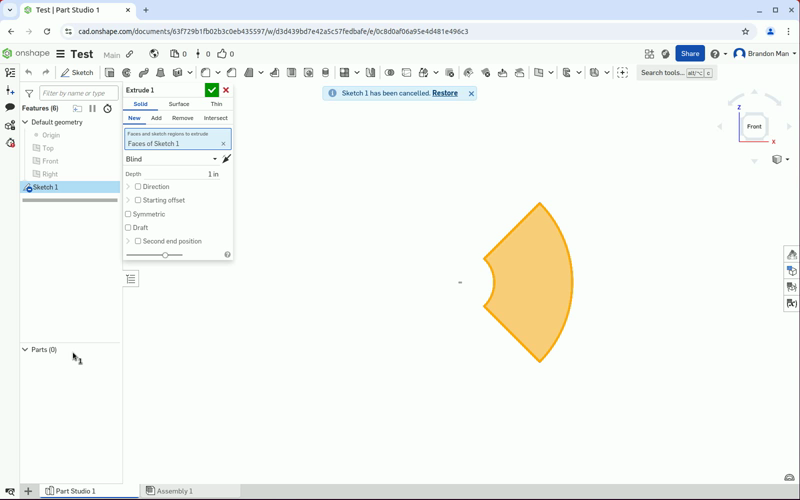
mouse_move(143, 106)
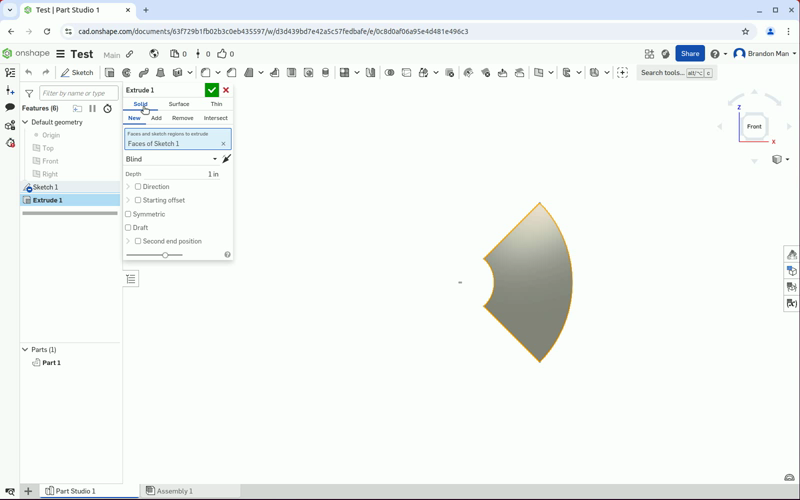
click(143, 106)
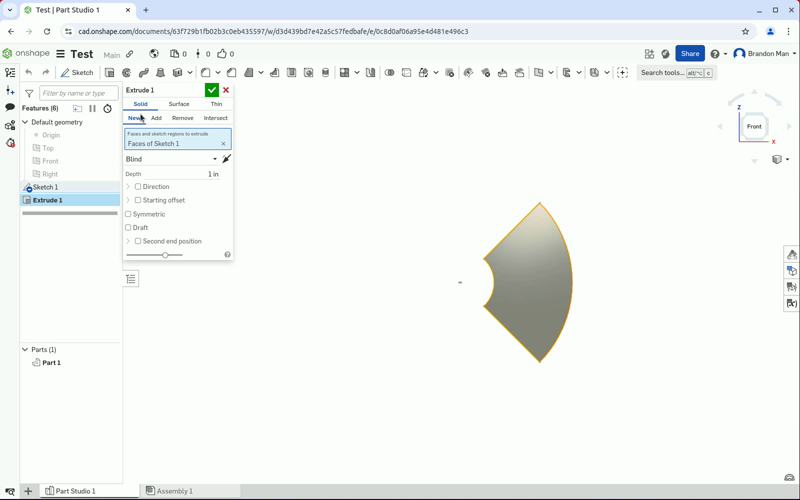
mouse_move(137, 120)
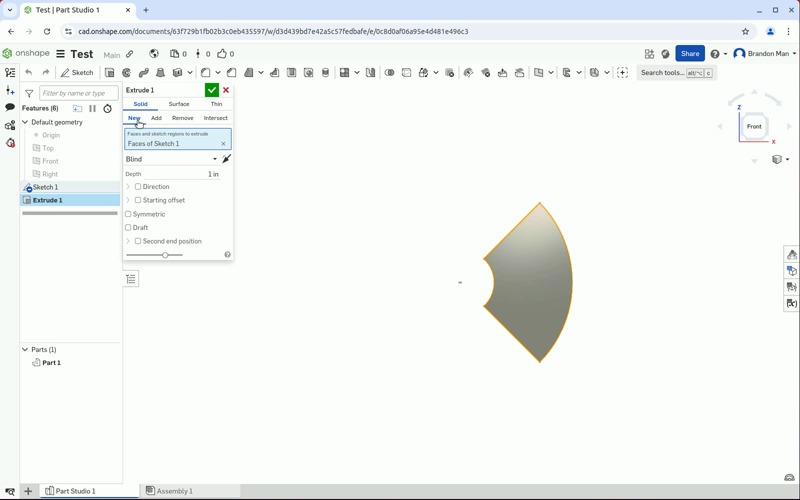
click(137, 120)
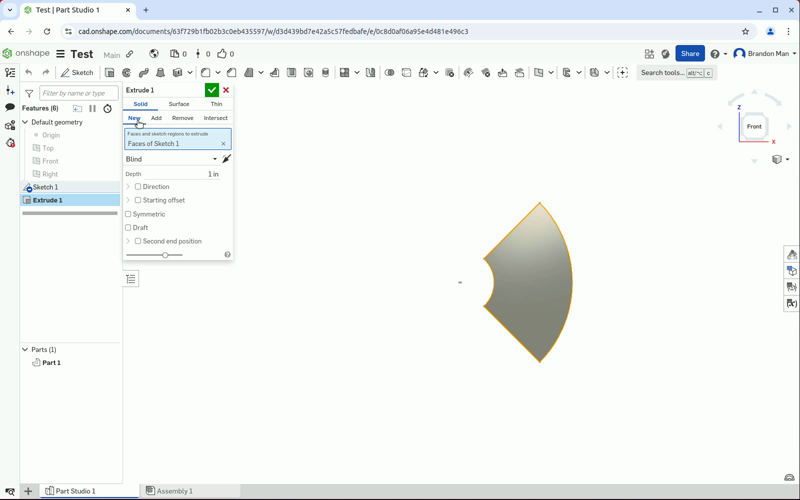
key(tab, 4)
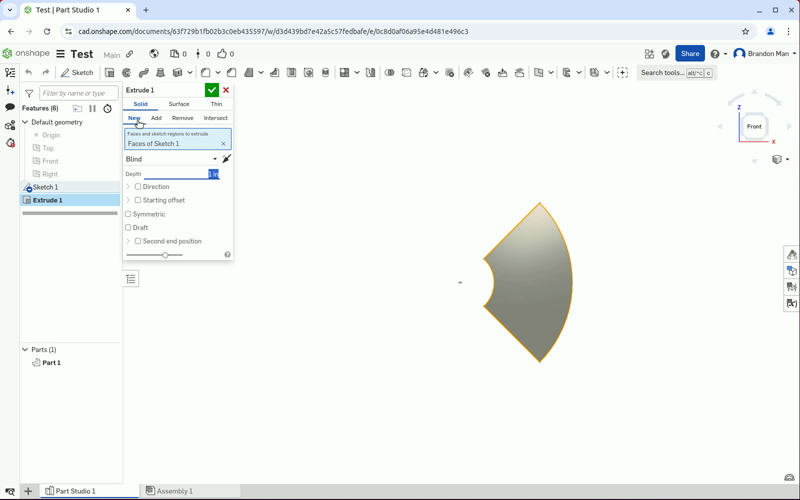
text(6.74)
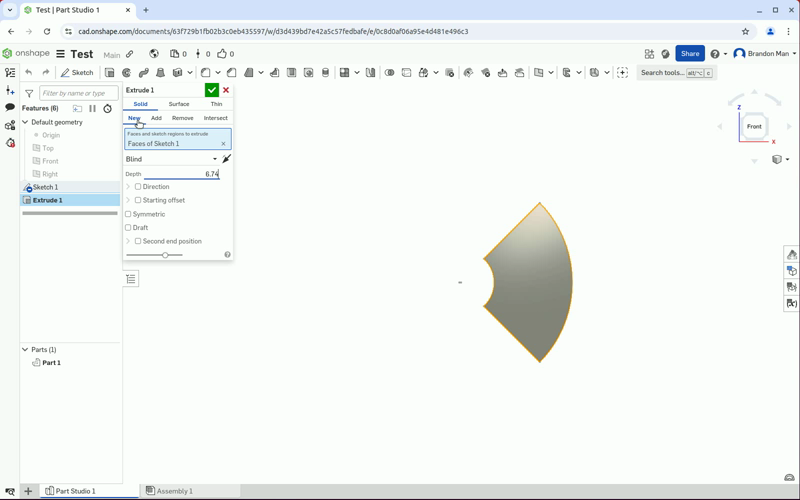
key(tab, 3)
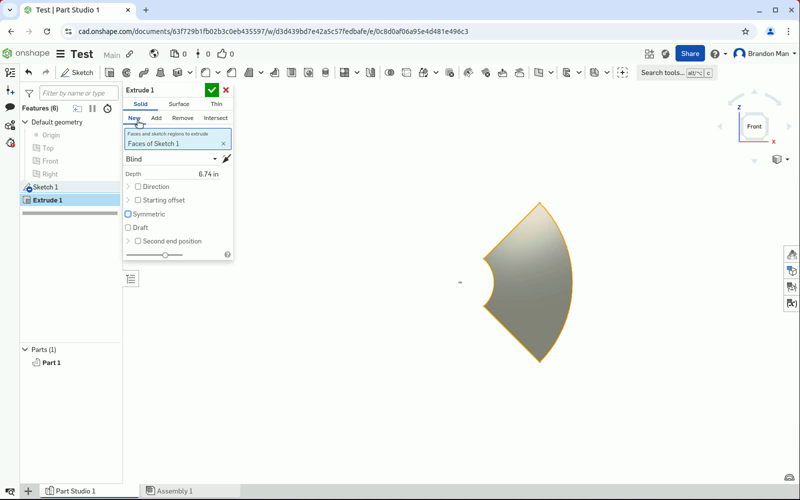
key(space)
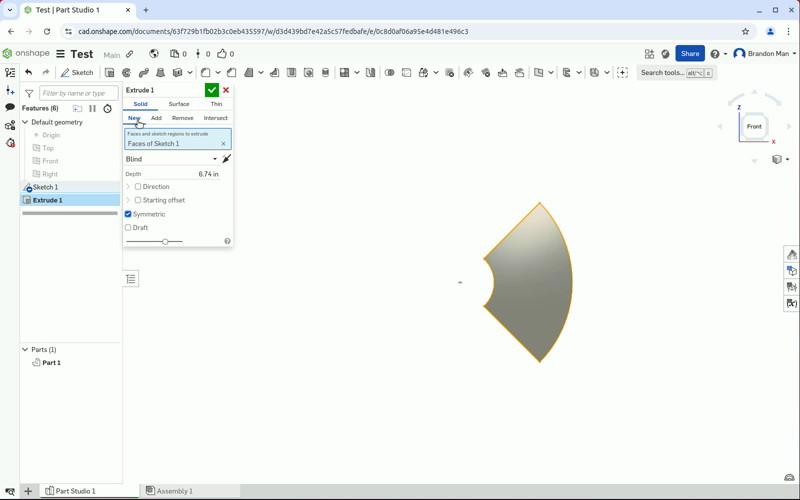
key(enter)
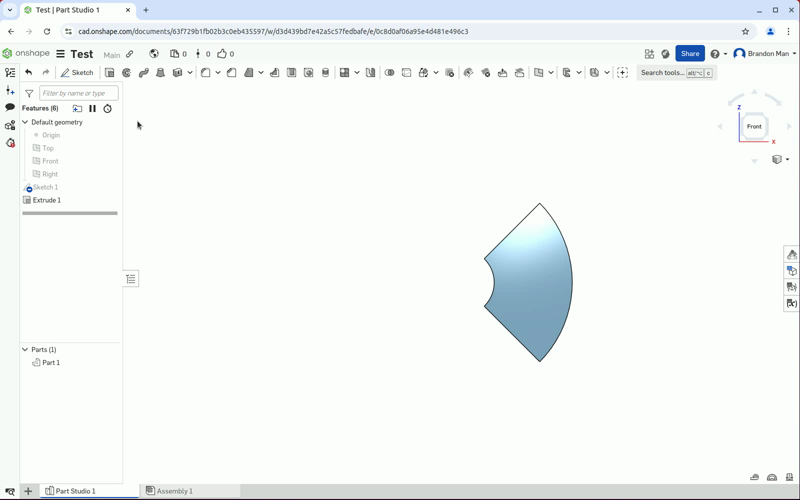
key(shift+h)
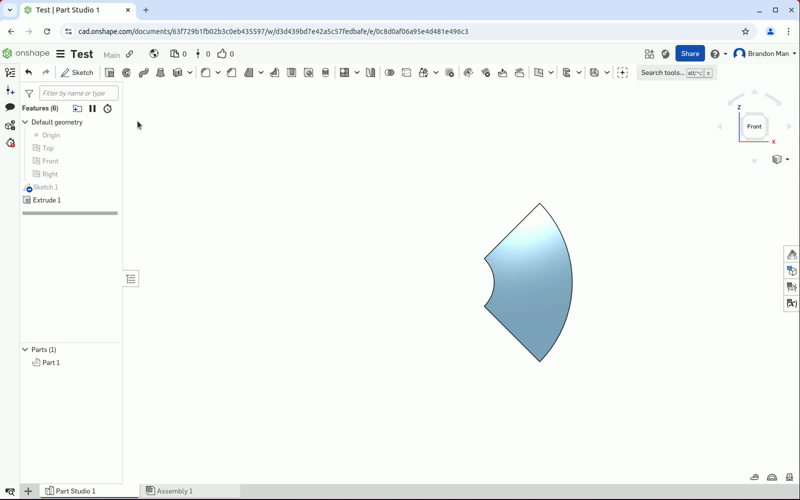
key(shift+h)
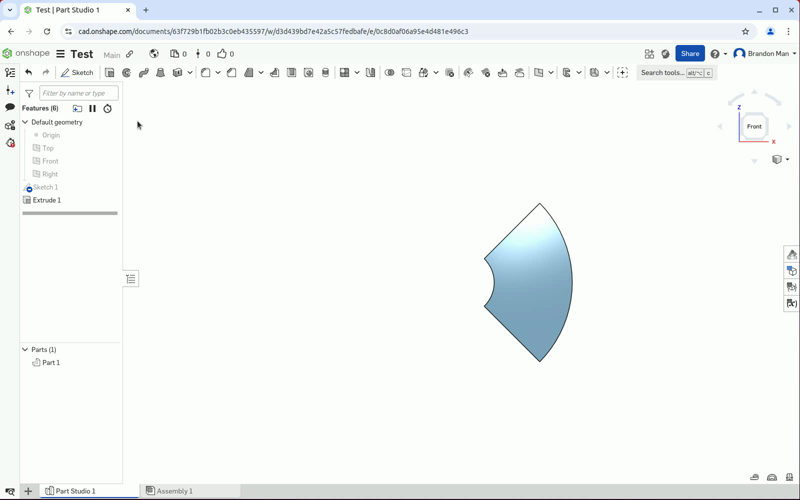
mouse_move(73, 189)
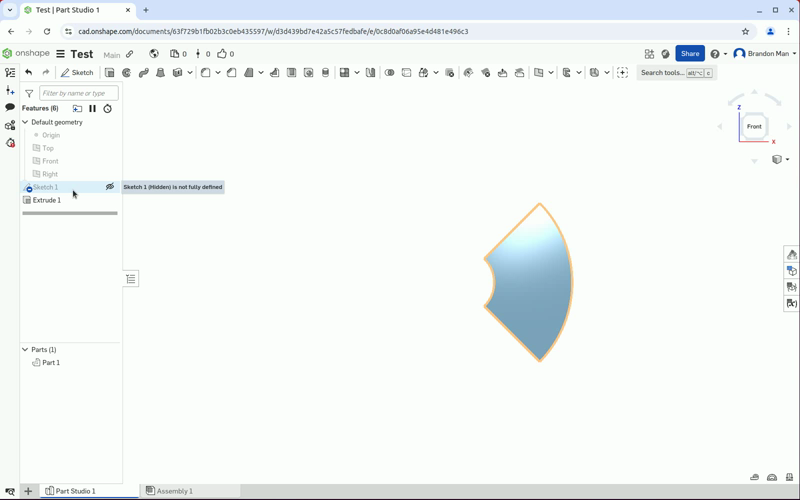
click(73, 189)
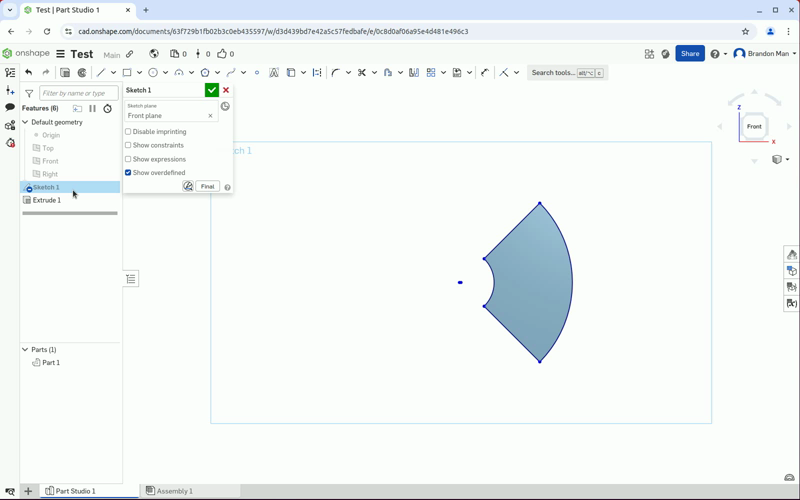
mouse_move(229, 92)
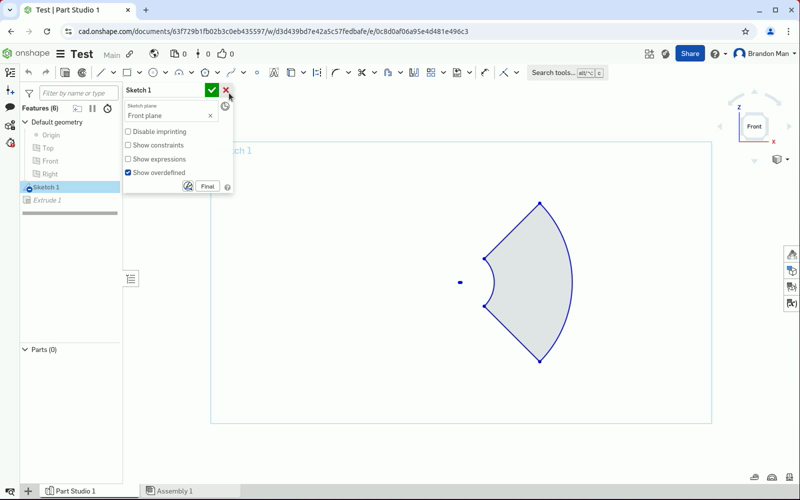
click(229, 92)
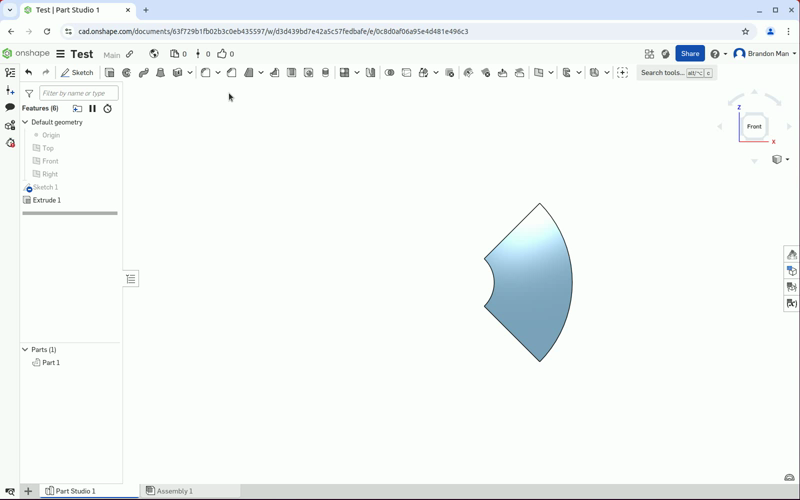
mouse_move(73, 352)
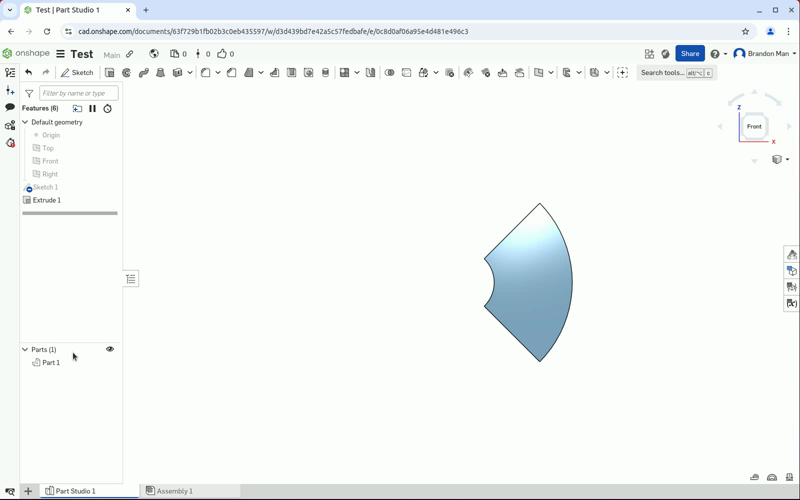
key(y)
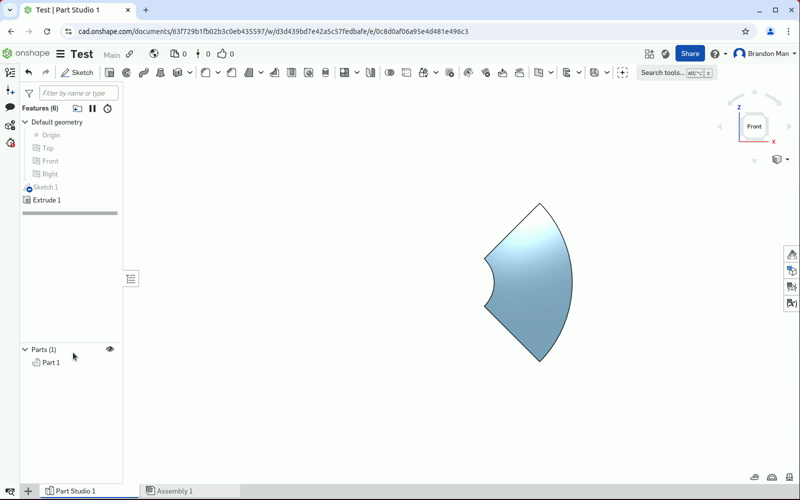
key(shift+p)
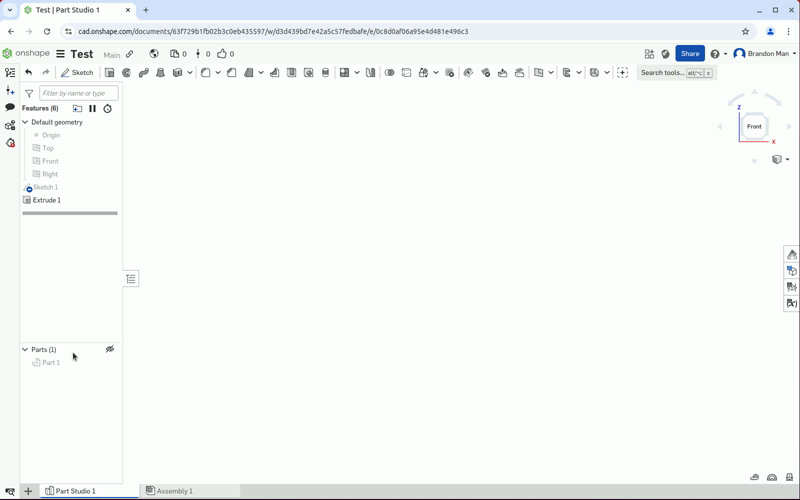
key(space)
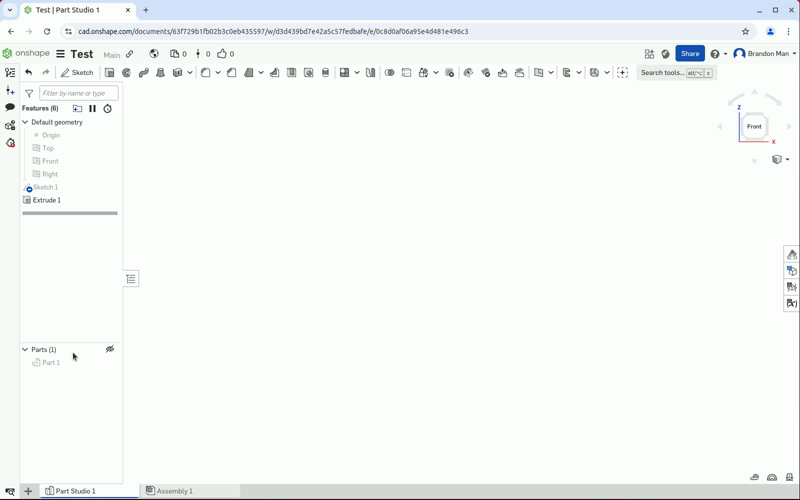
key_down(shift)
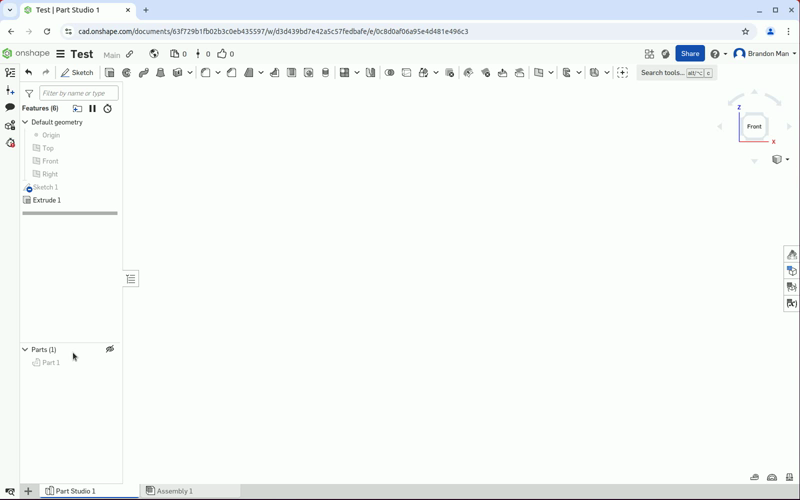
key(left)
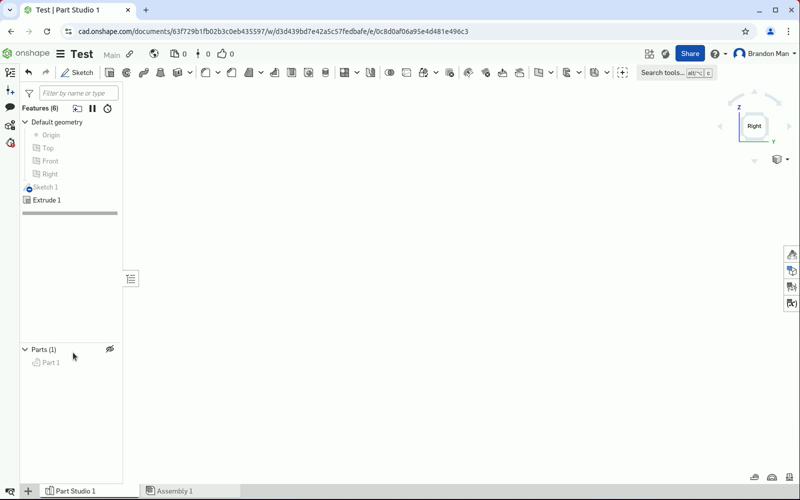
key_up(shift)
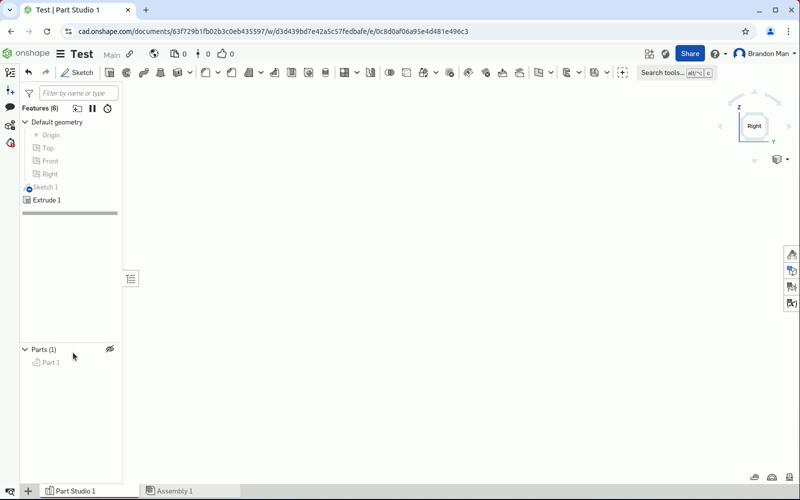
mouse_move(73, 352)
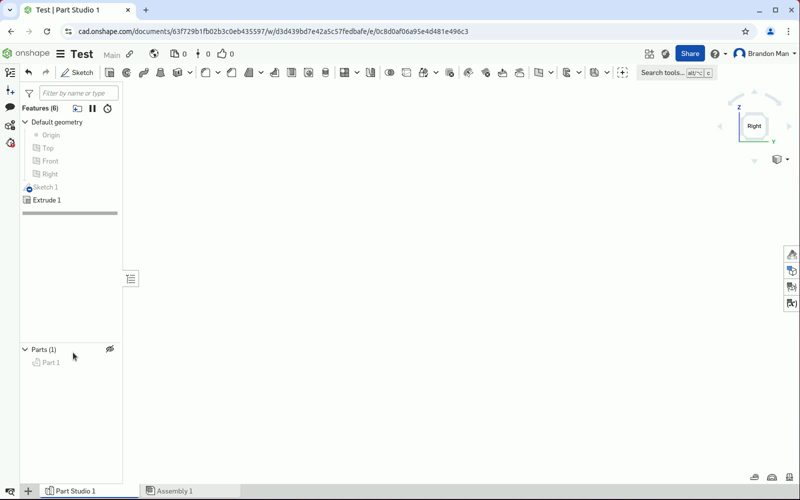
key(shift+y)
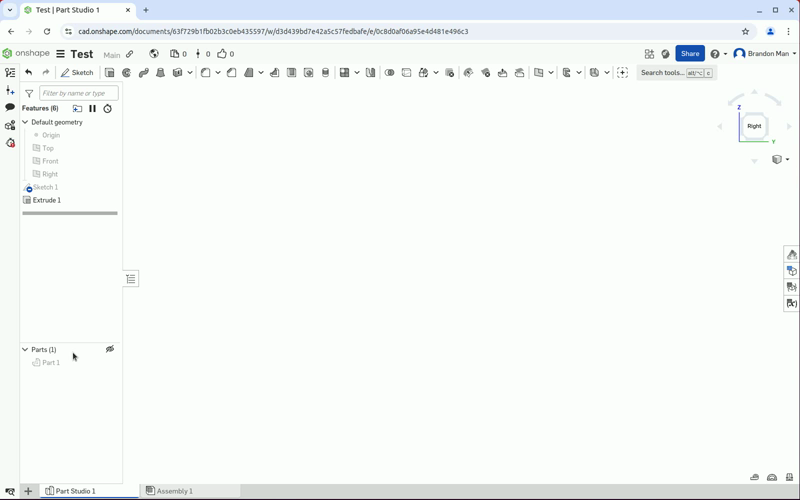
key(shift+s)
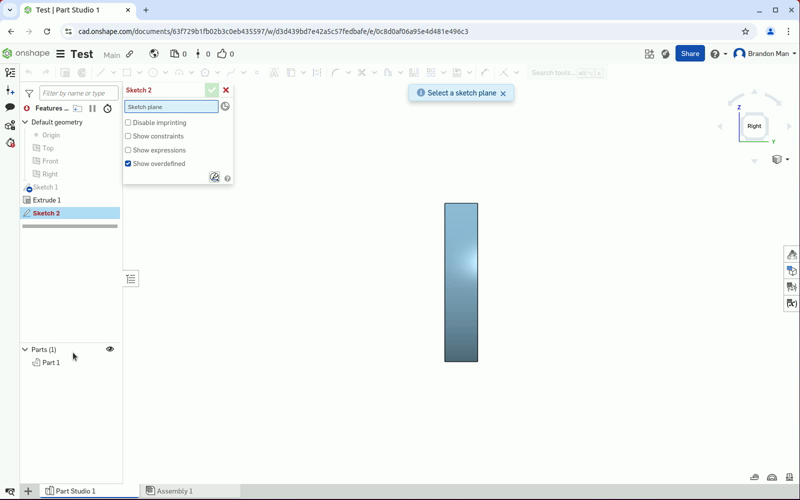
mouse_move(73, 176)
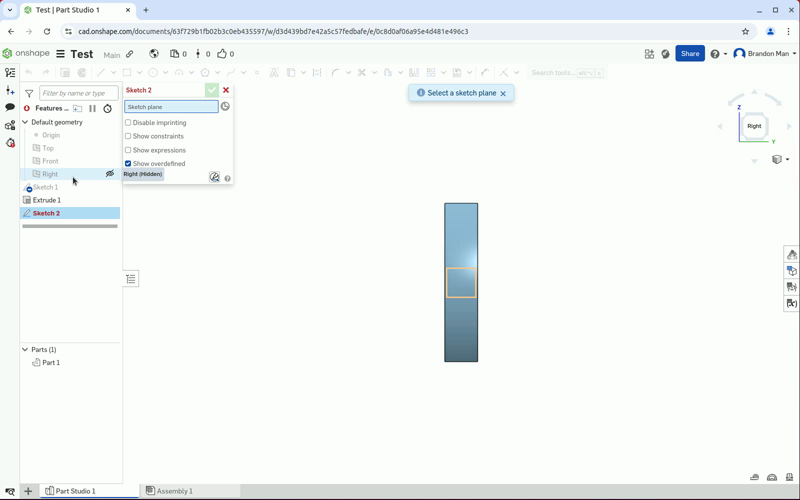
click(73, 176)
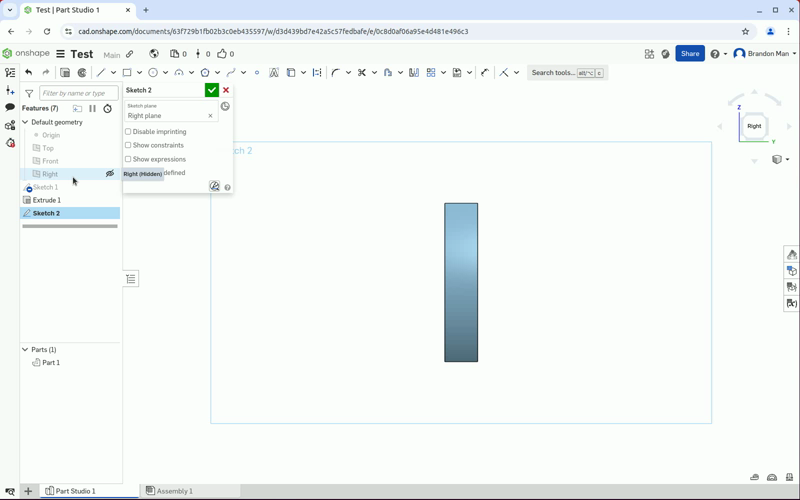
mouse_move(73, 352)
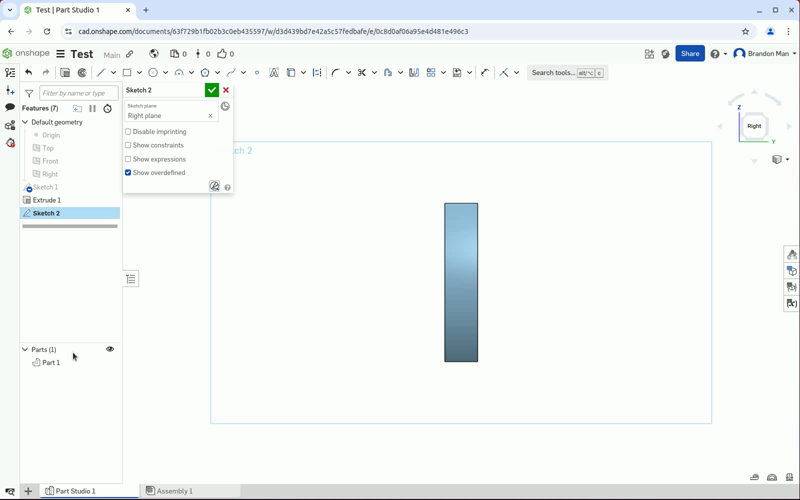
key(y)
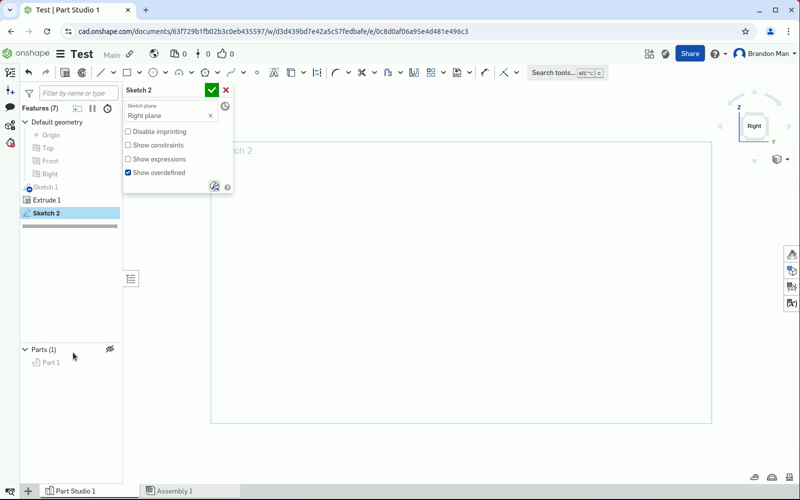
key(c)
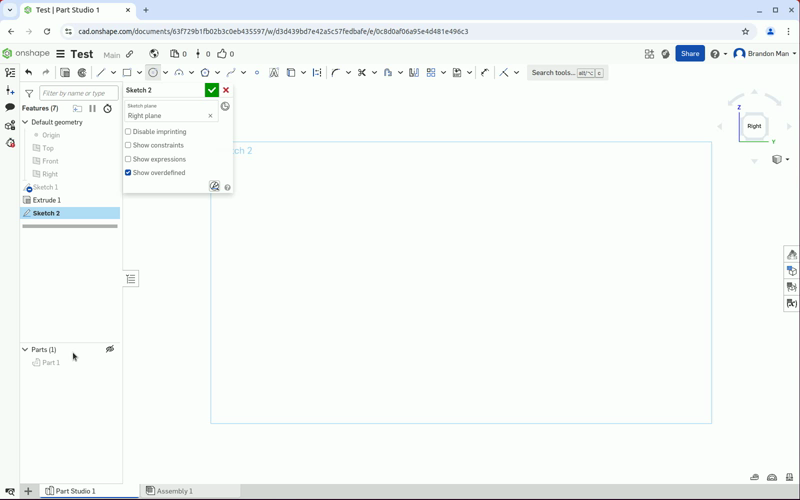
key_down(shift)
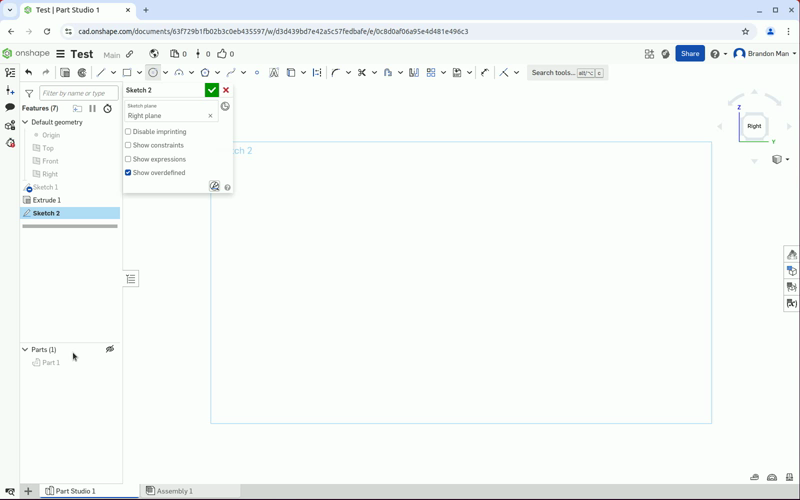
mouse_move(461, 282)
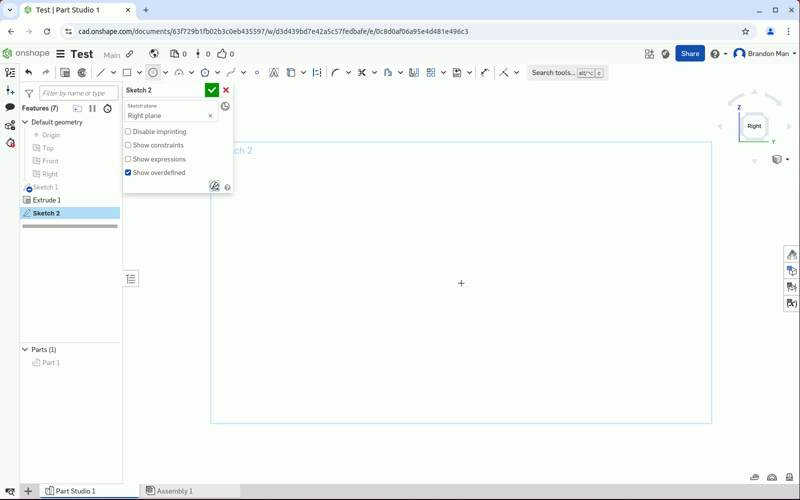
click(461, 282)
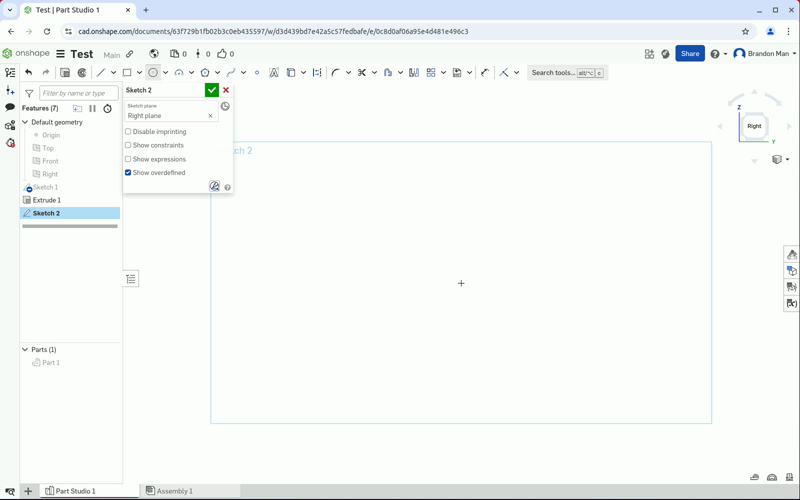
key_up(shift)
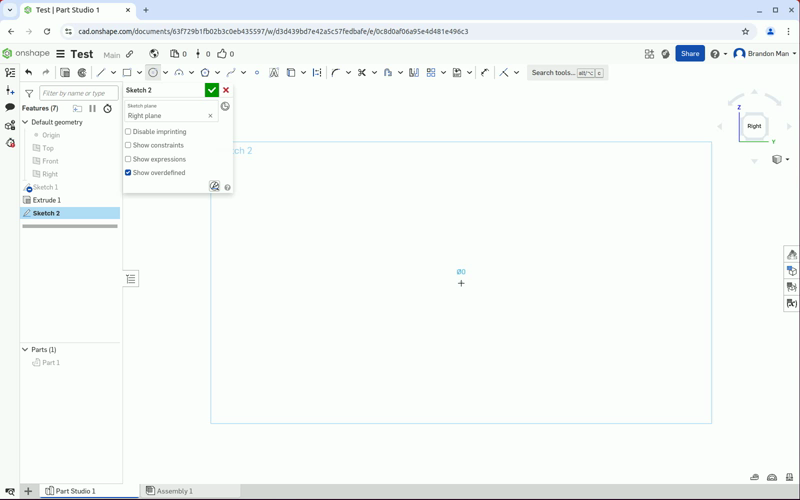
mouse_move(470, 282)
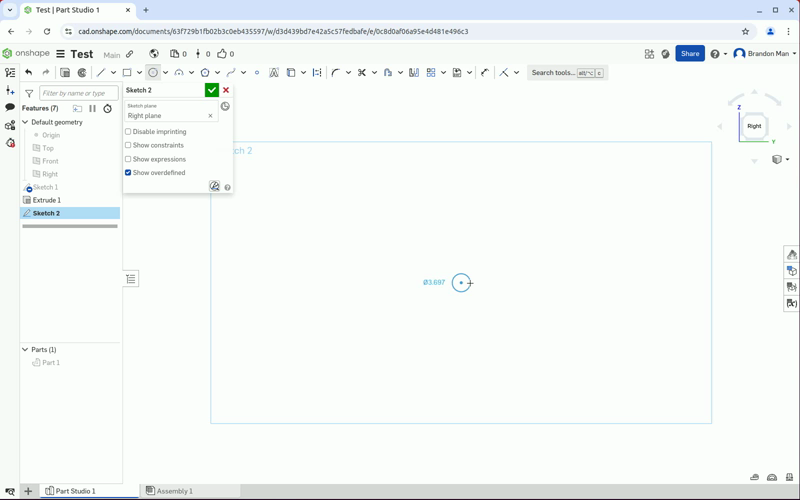
click(470, 282)
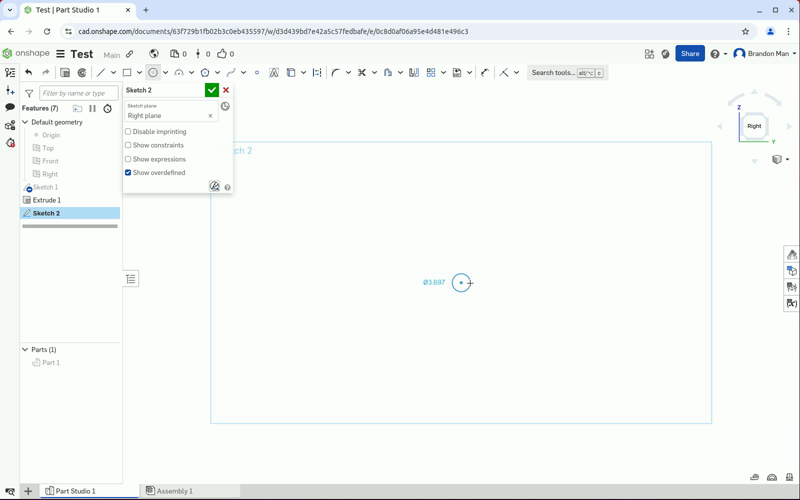
key(esc)
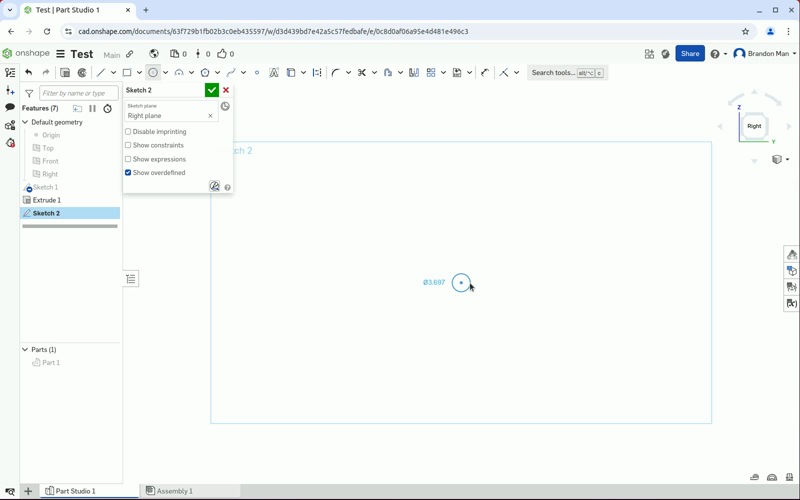
mouse_move(462, 283)
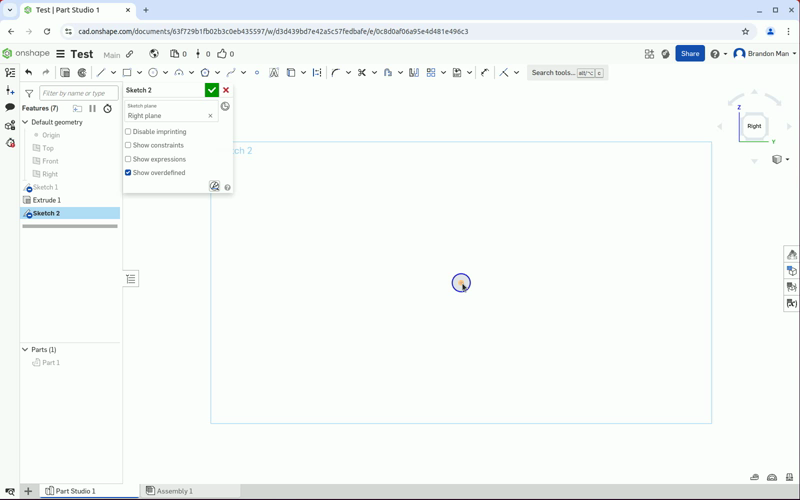
scroll(6)
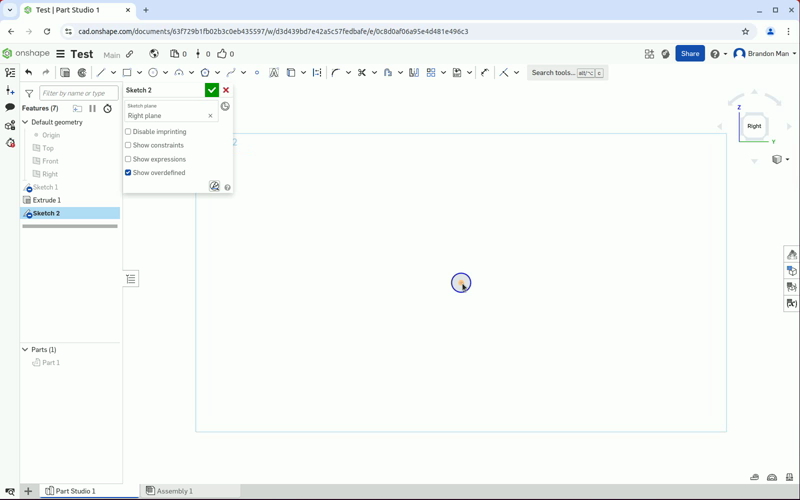
scroll(6)
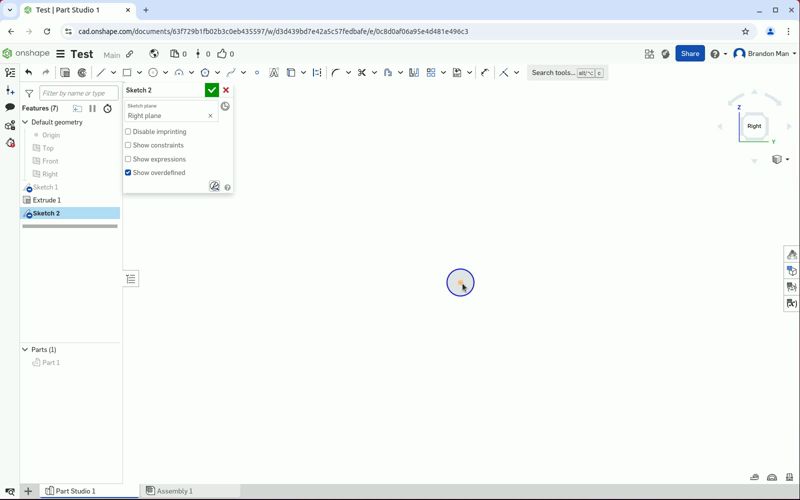
scroll(6)
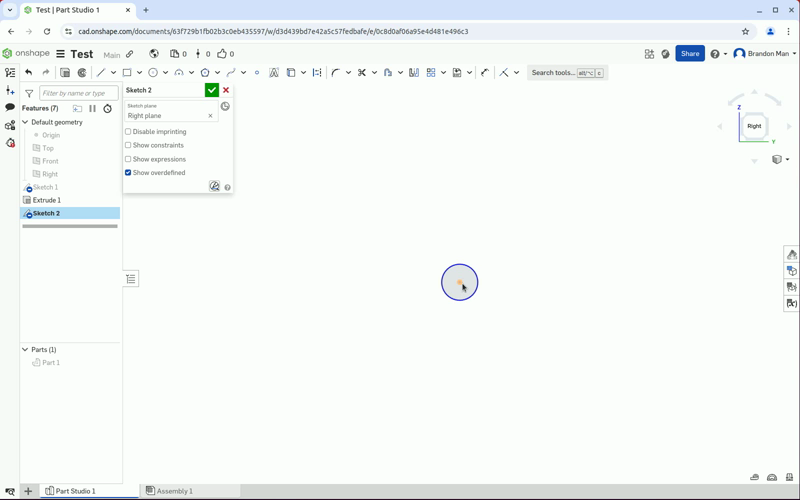
scroll(6)
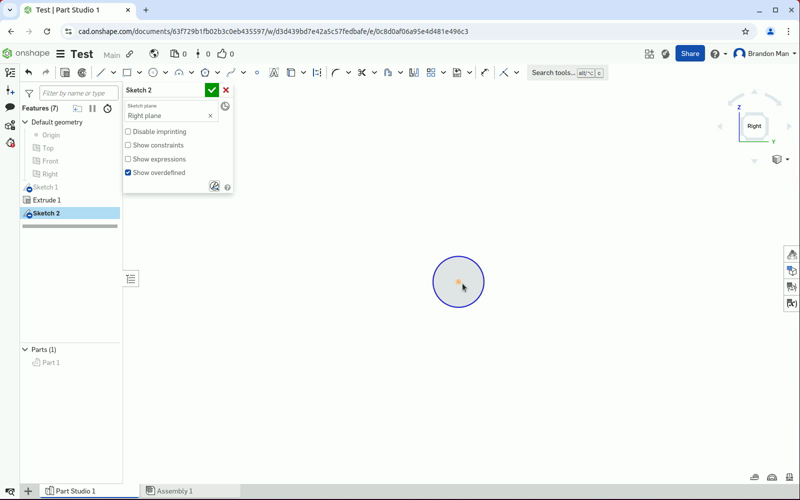
scroll(6)
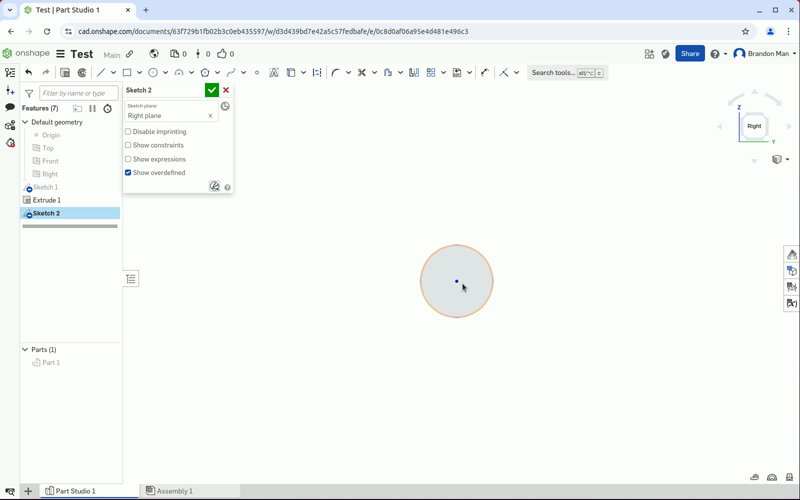
scroll(6)
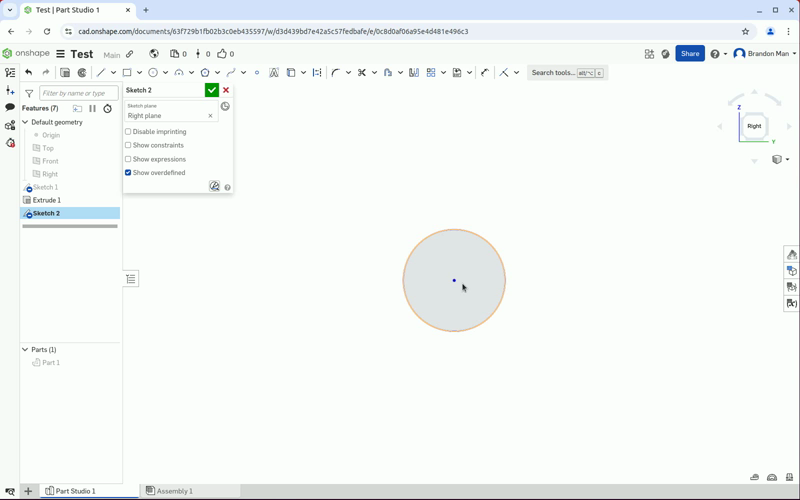
scroll(6)
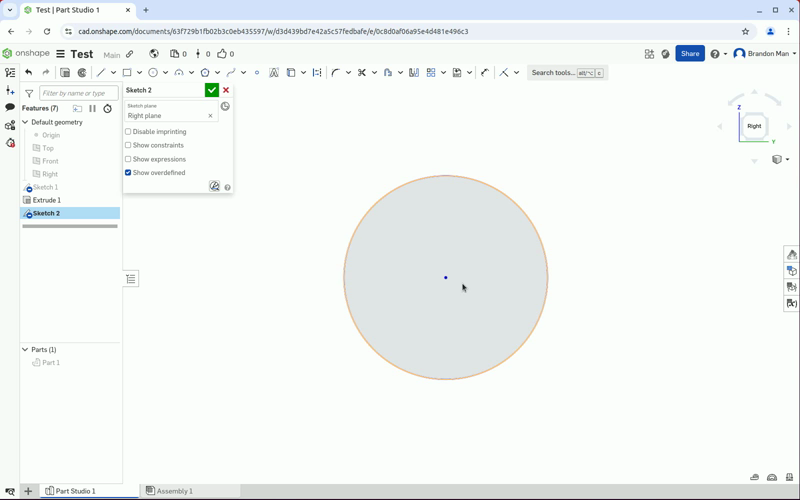
click(462, 283)
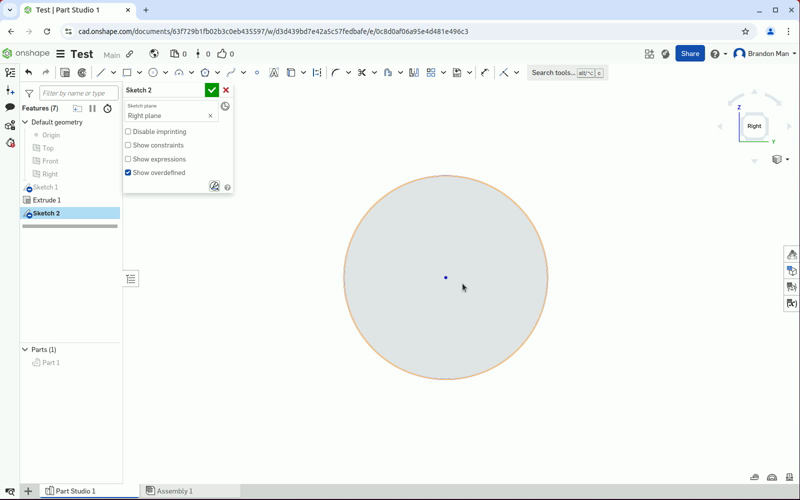
scroll(-6)
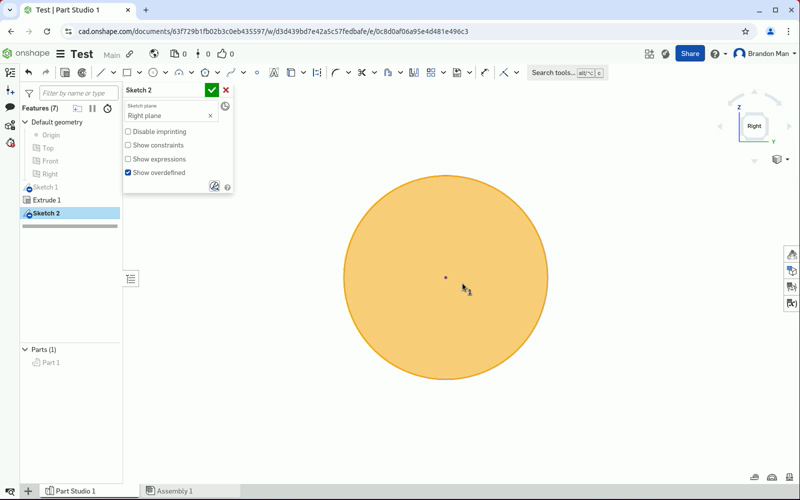
scroll(-6)
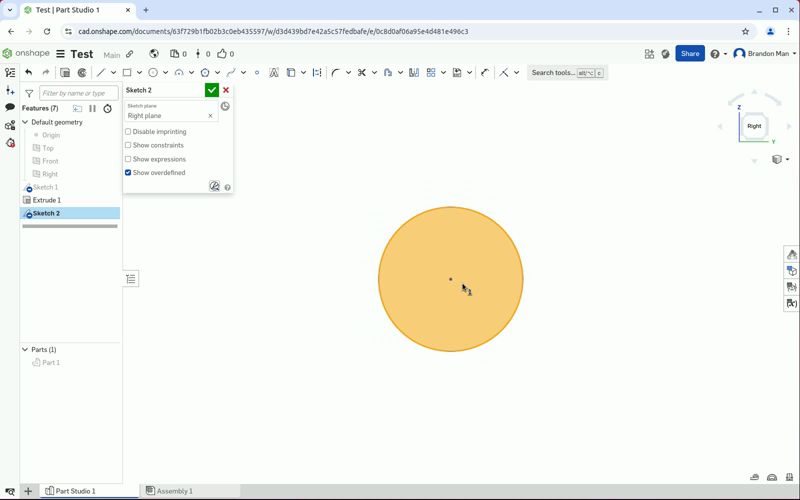
scroll(-6)
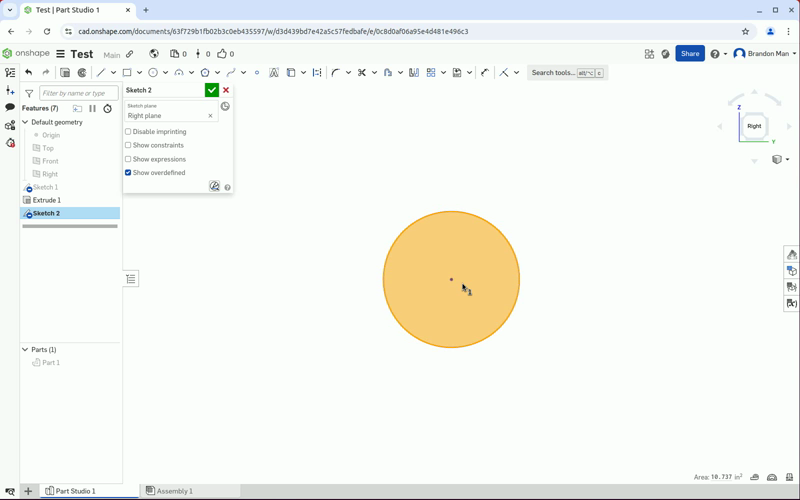
scroll(-6)
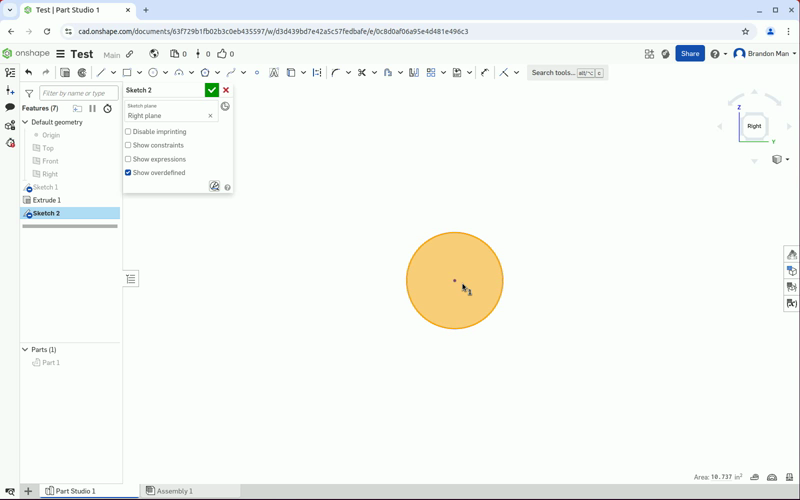
scroll(-6)
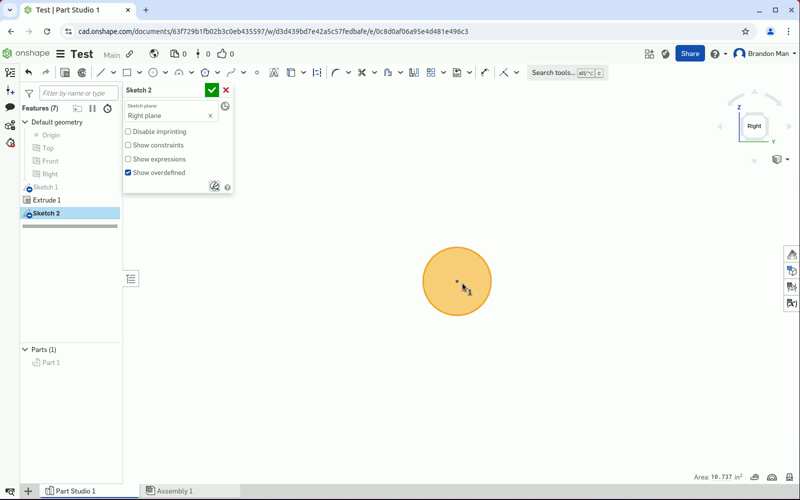
scroll(-6)
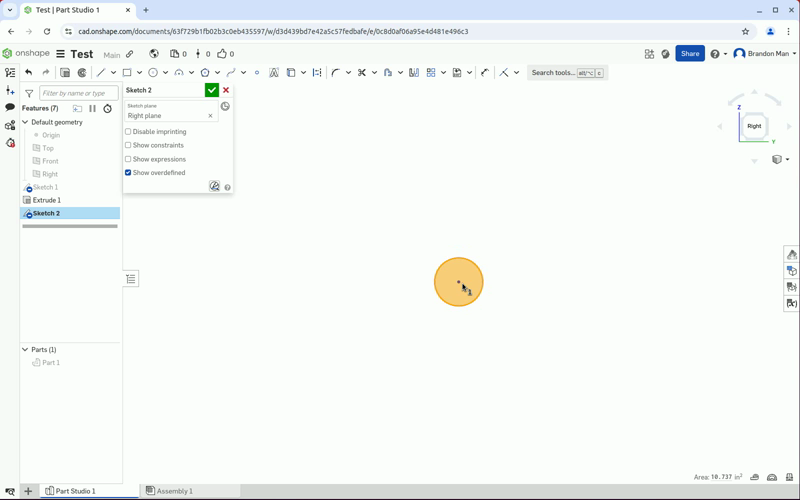
scroll(-6)
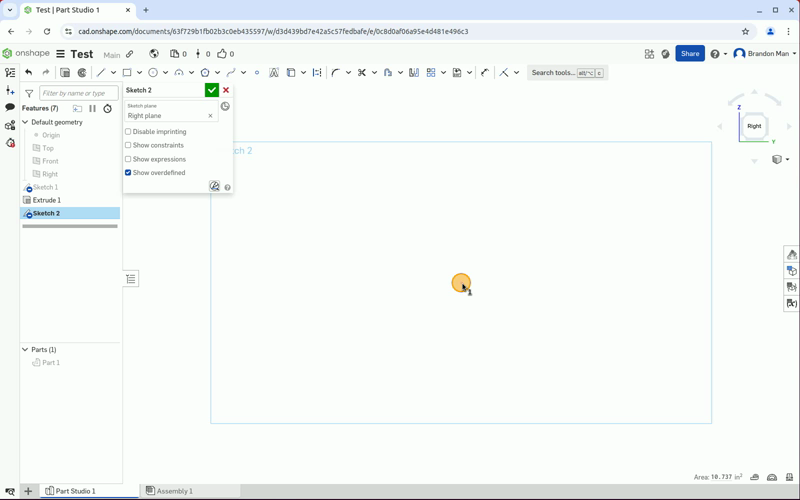
mouse_move(73, 352)
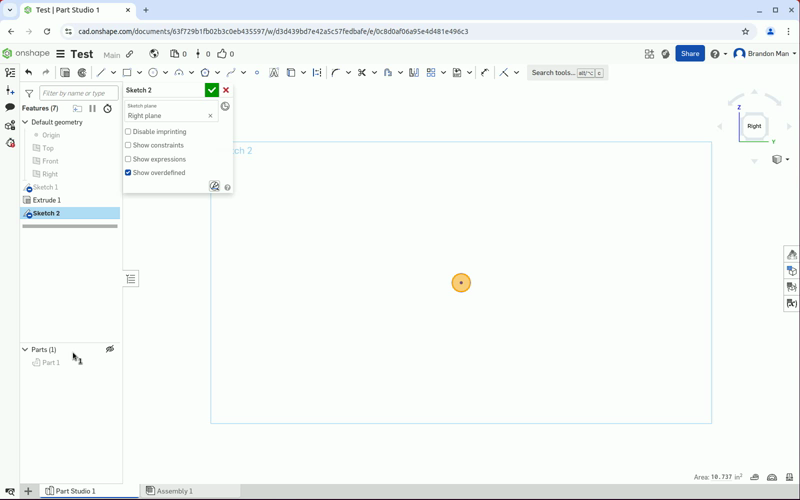
key(shift+y)
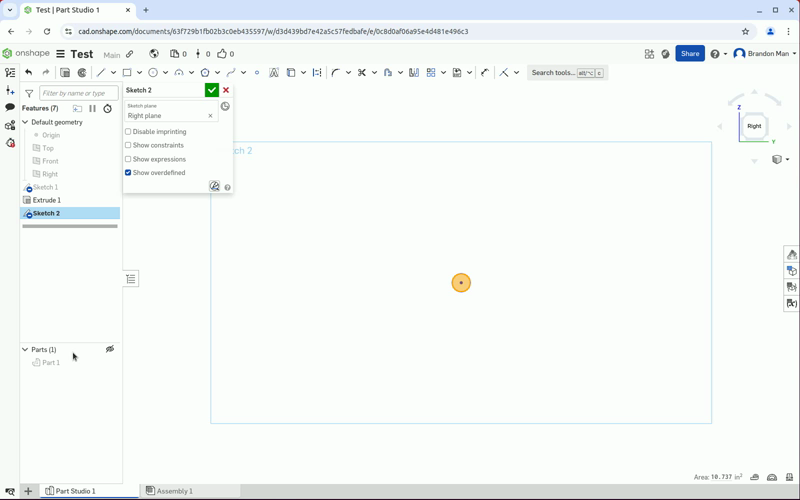
key(shift+e)
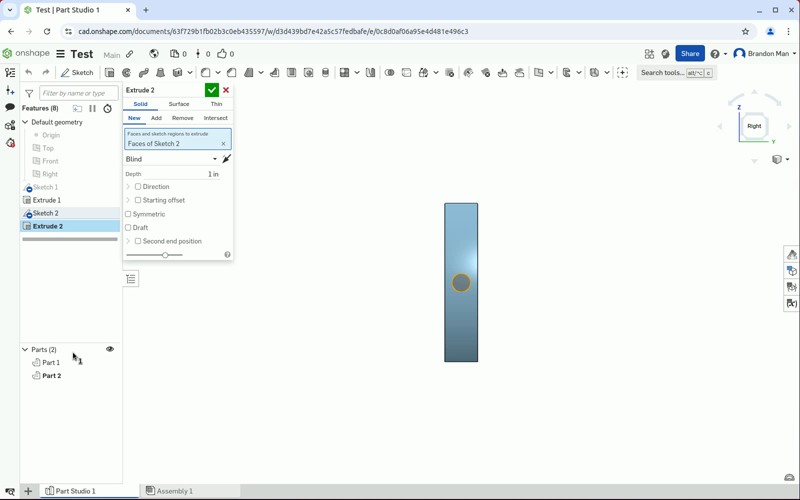
mouse_move(143, 106)
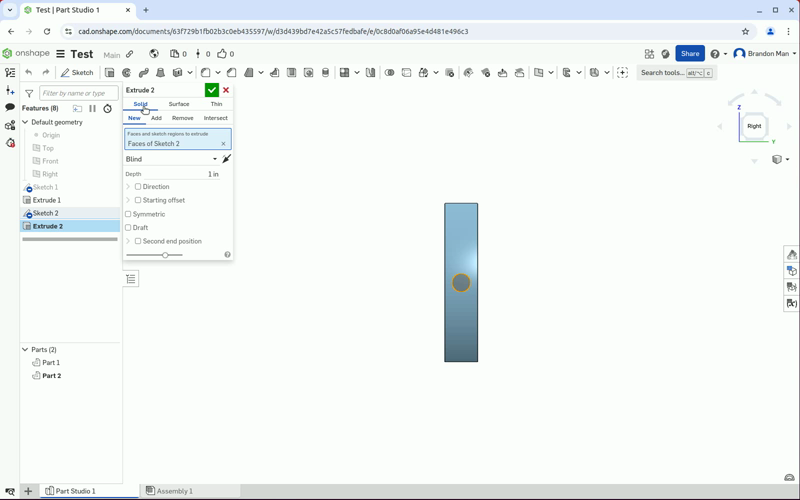
click(143, 106)
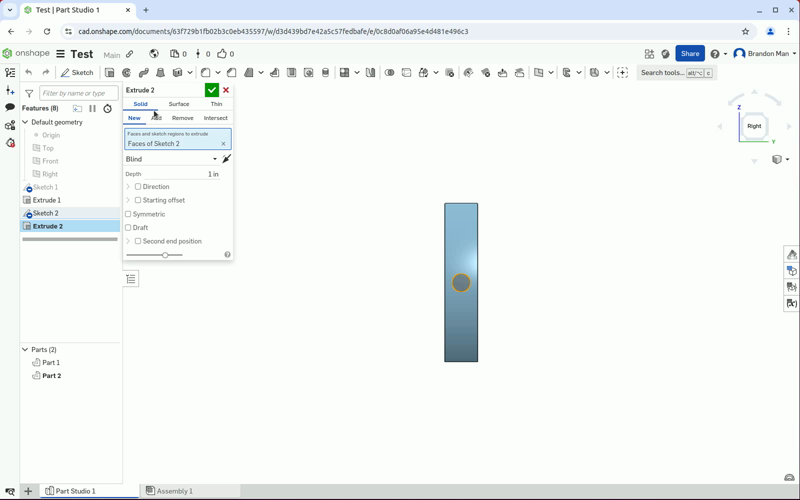
mouse_move(186, 120)
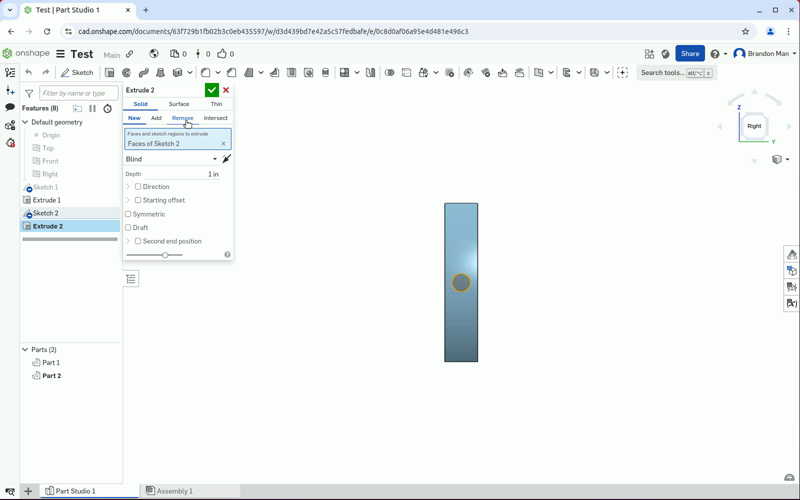
click(186, 120)
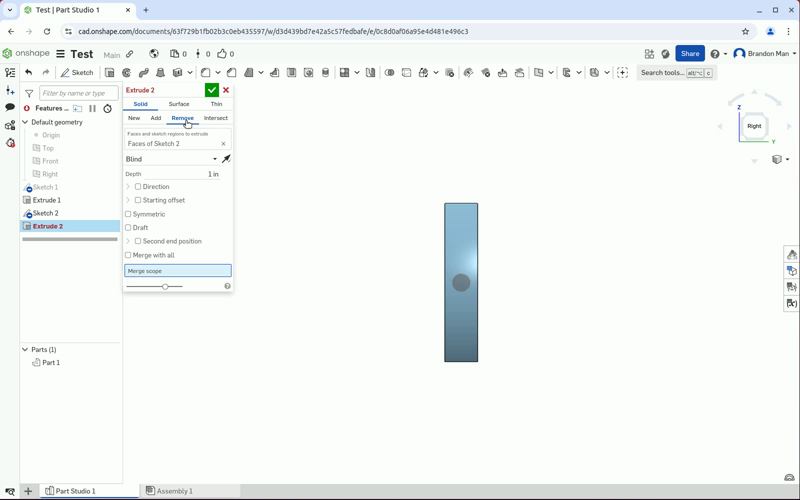
key(tab, 4)
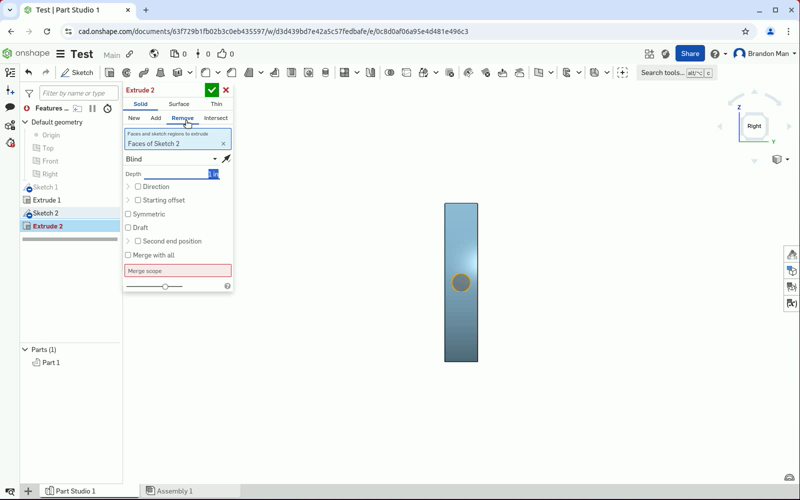
text(-27.441)
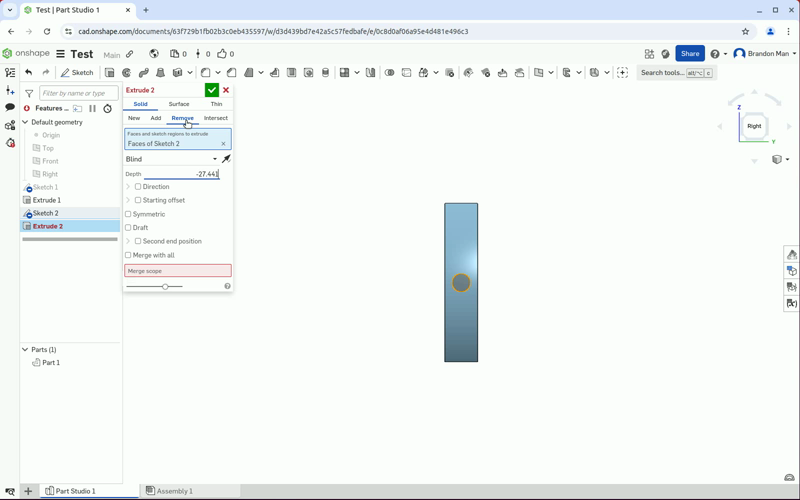
key(tab, 6)
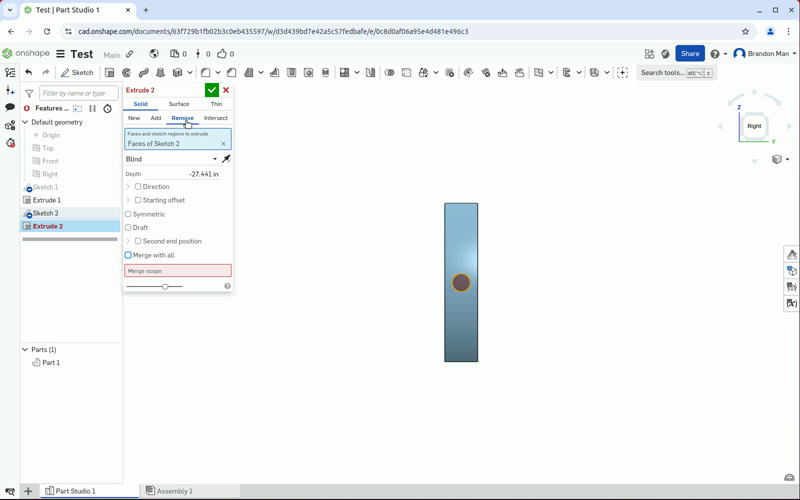
key(space)
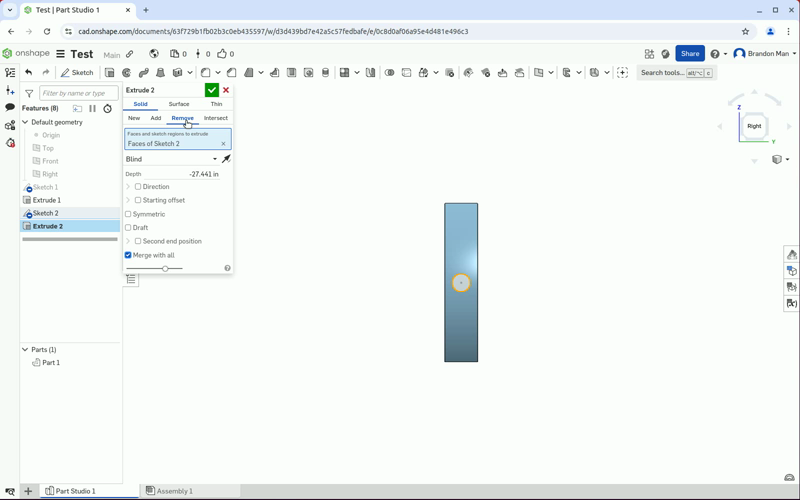
key(enter)
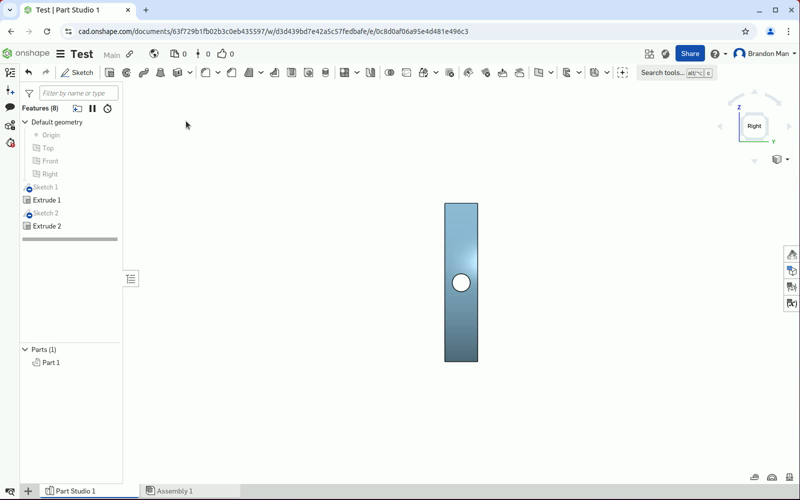
key(shift+h)
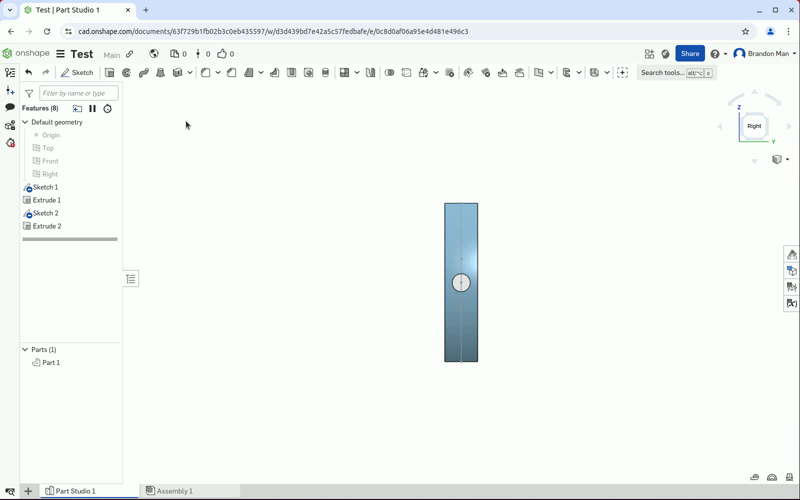
key(shift+h)
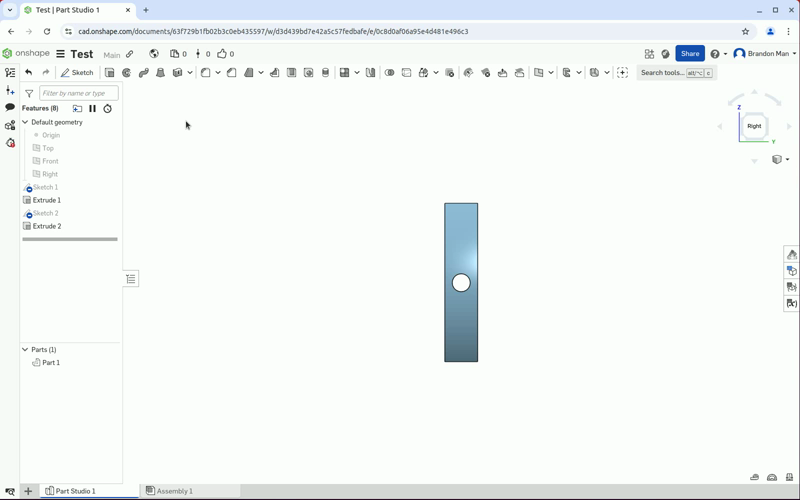
mouse_move(73, 189)
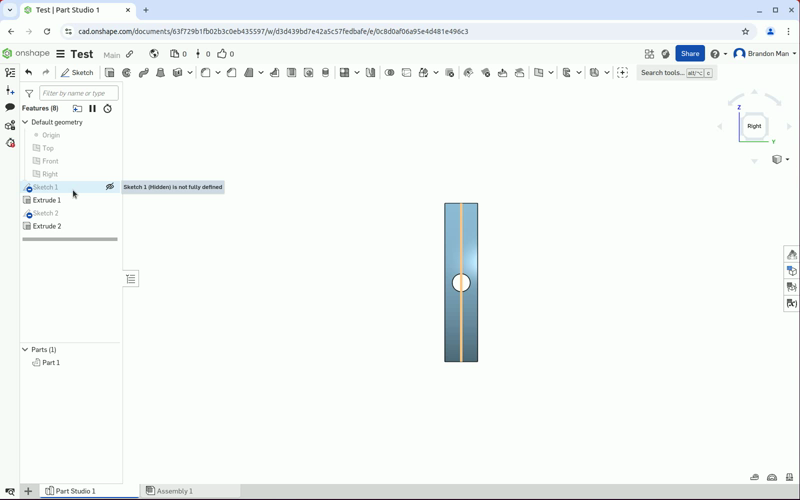
click(73, 189)
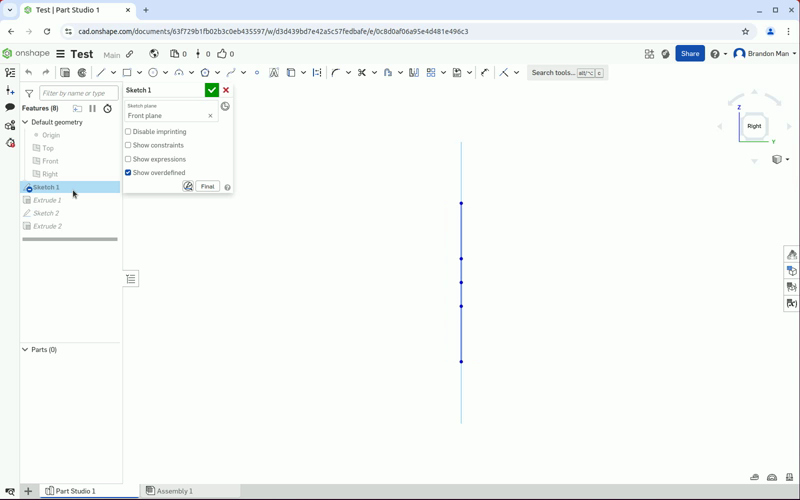
mouse_move(229, 92)
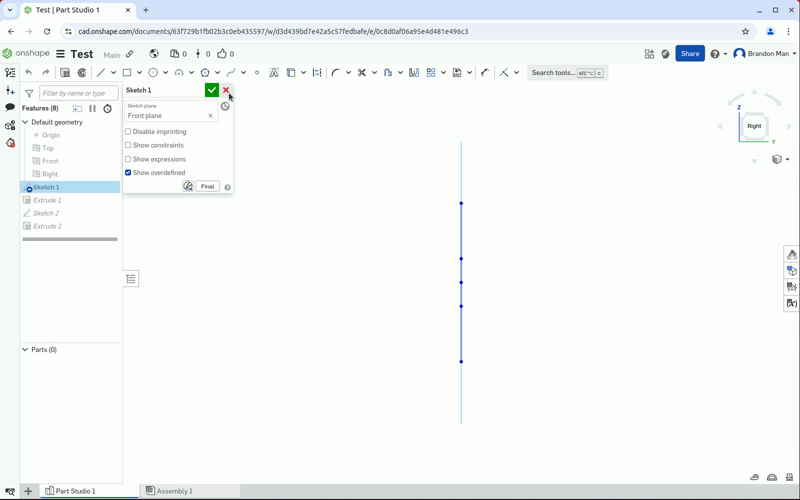
click(229, 92)
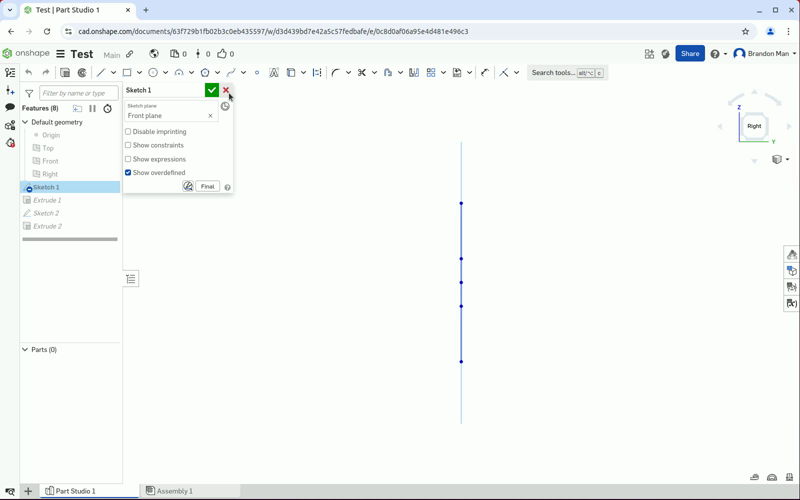
key(shift+s)
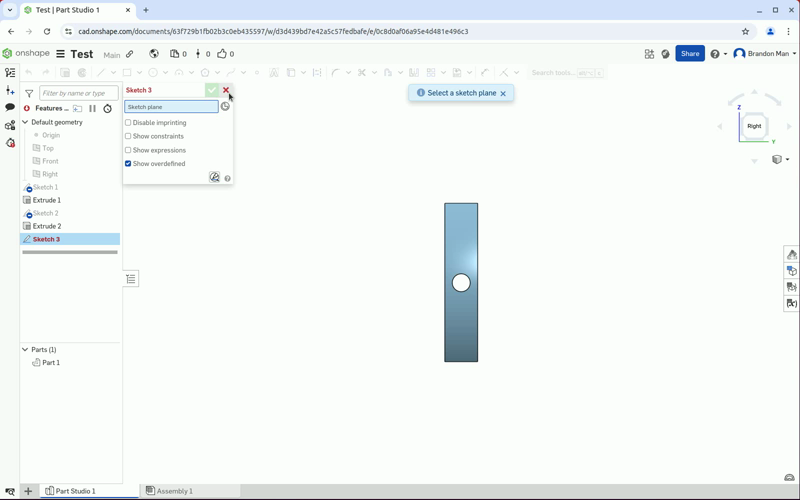
mouse_move(73, 176)
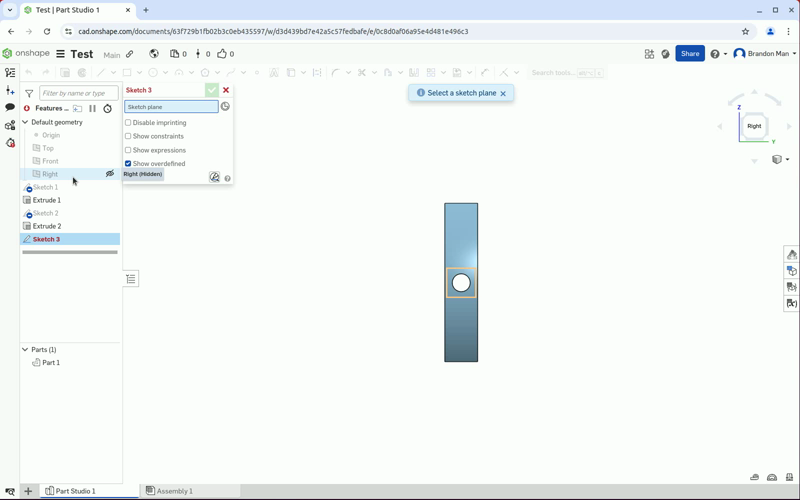
click(73, 176)
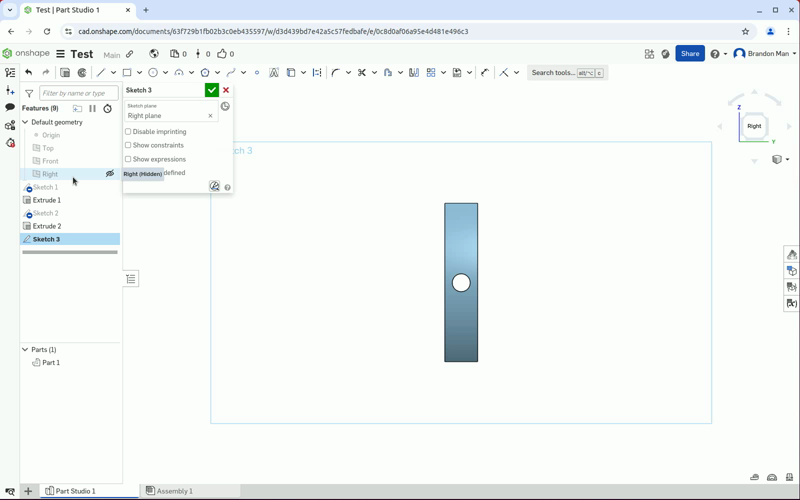
mouse_move(73, 352)
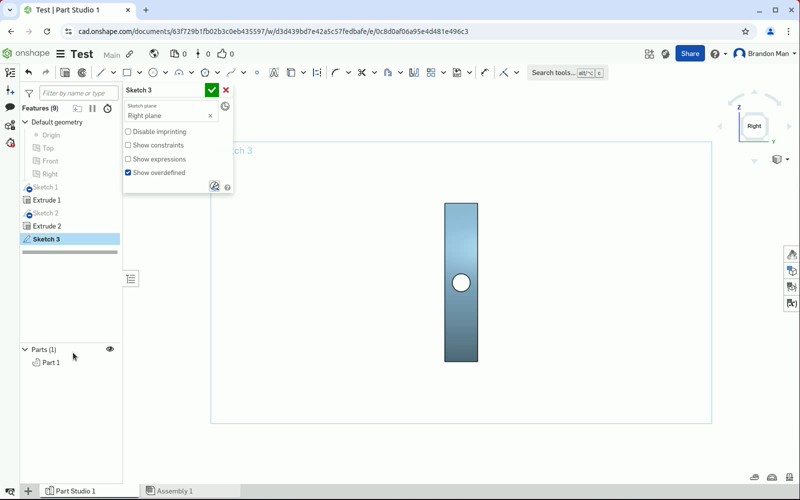
key(y)
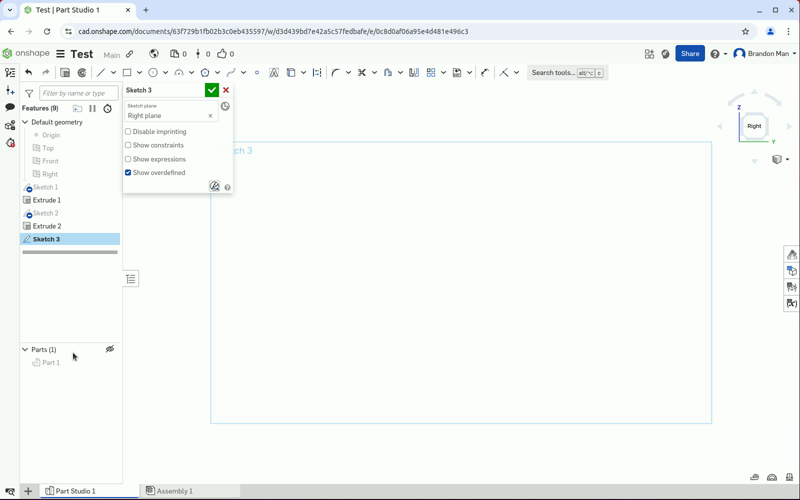
key(c)
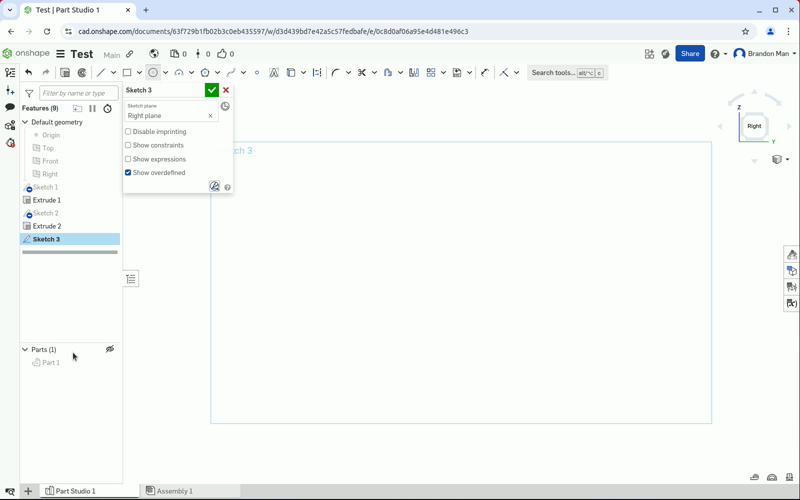
key_down(shift)
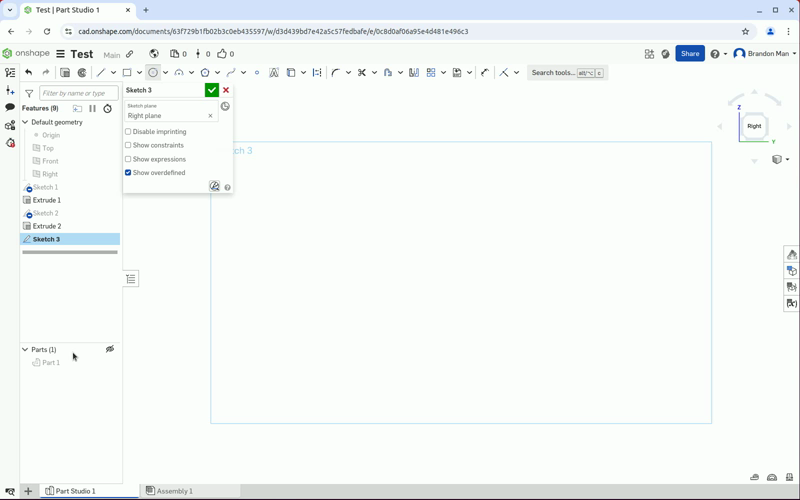
mouse_move(460, 282)
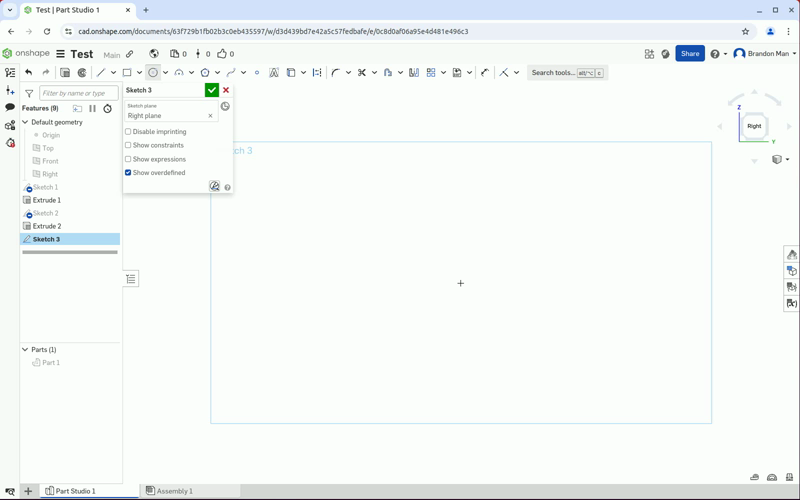
click(460, 282)
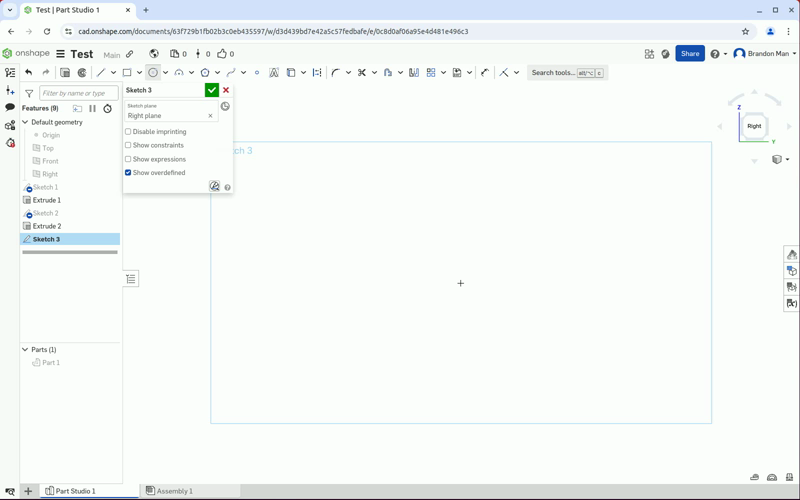
key_up(shift)
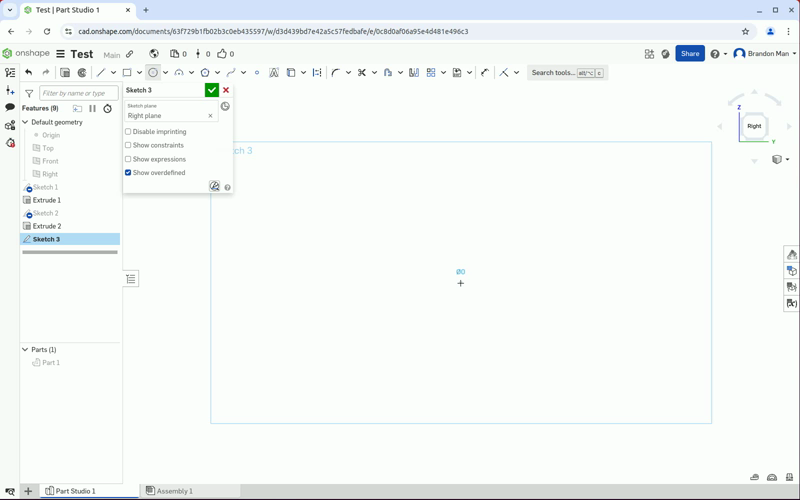
mouse_move(472, 282)
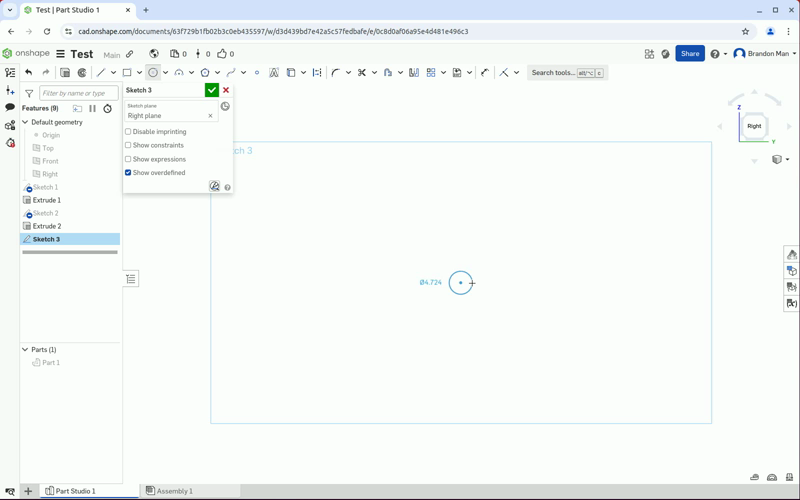
click(472, 282)
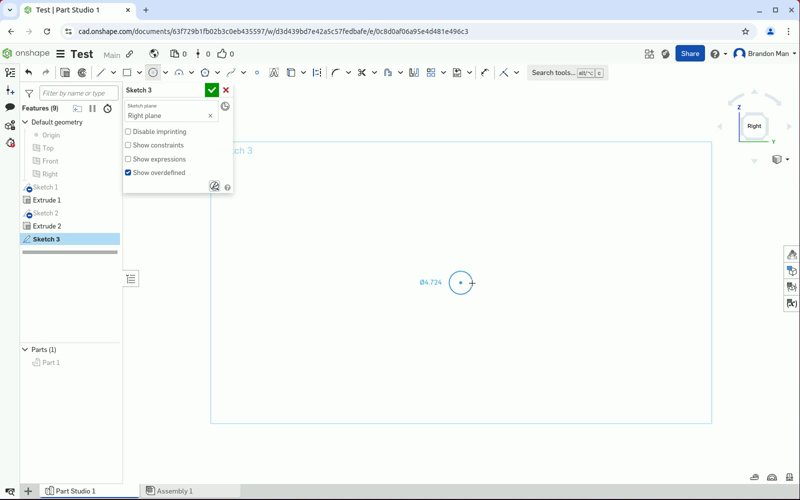
key(esc)
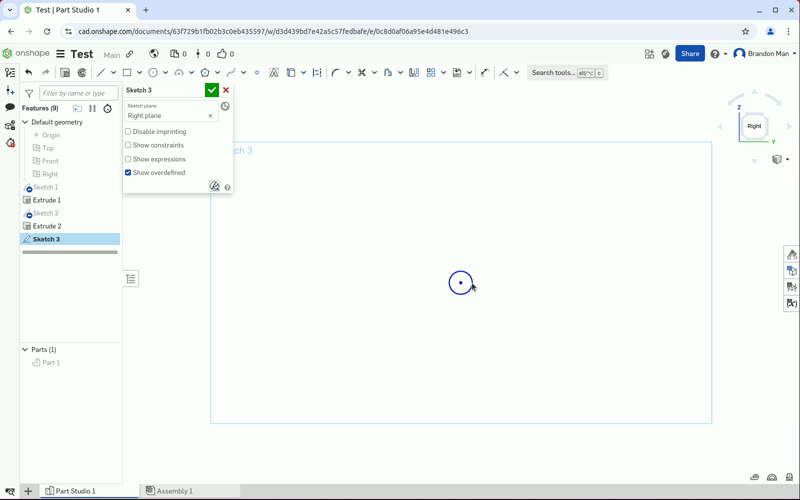
mouse_move(461, 279)
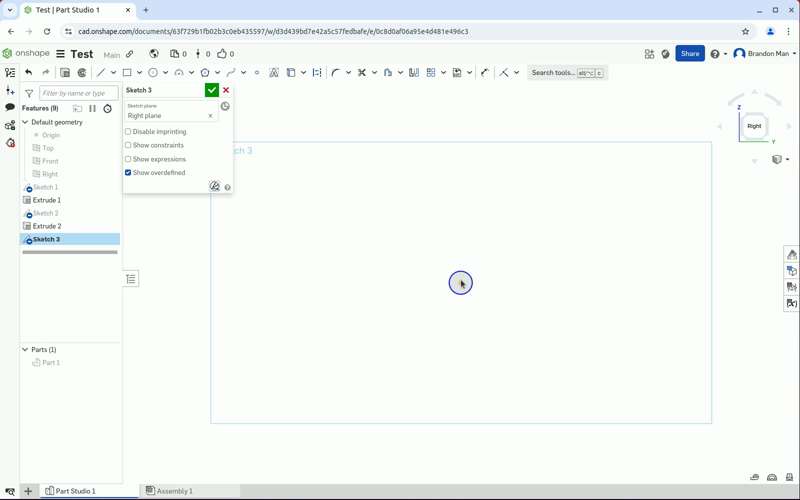
scroll(6)
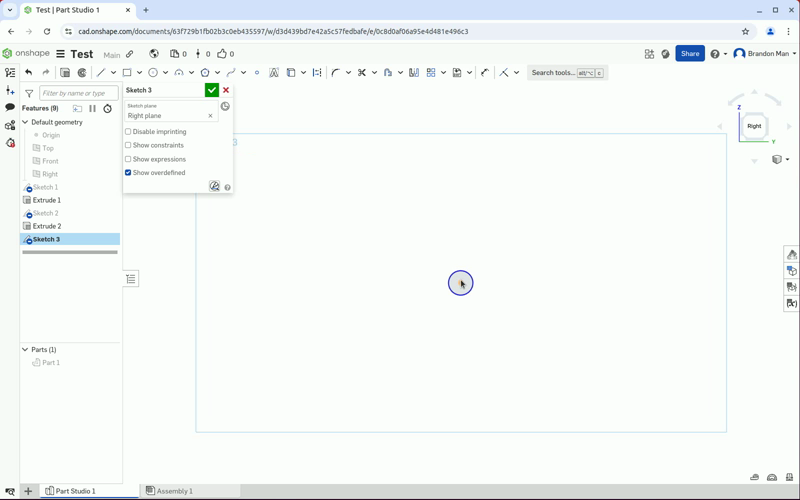
scroll(6)
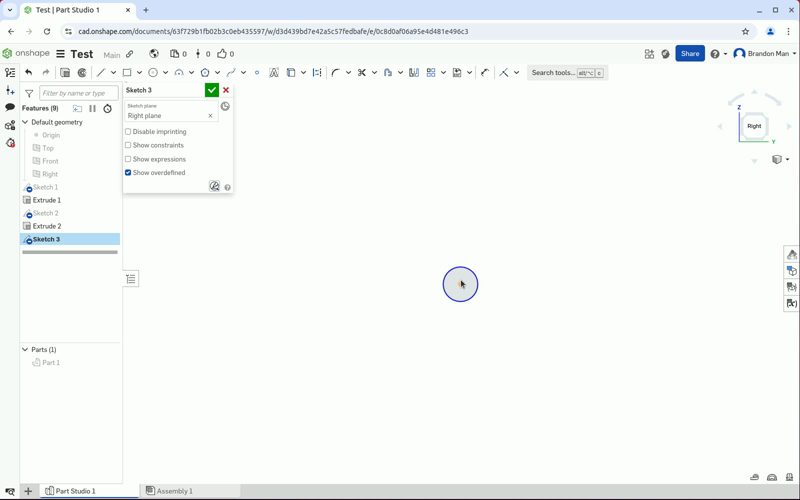
scroll(6)
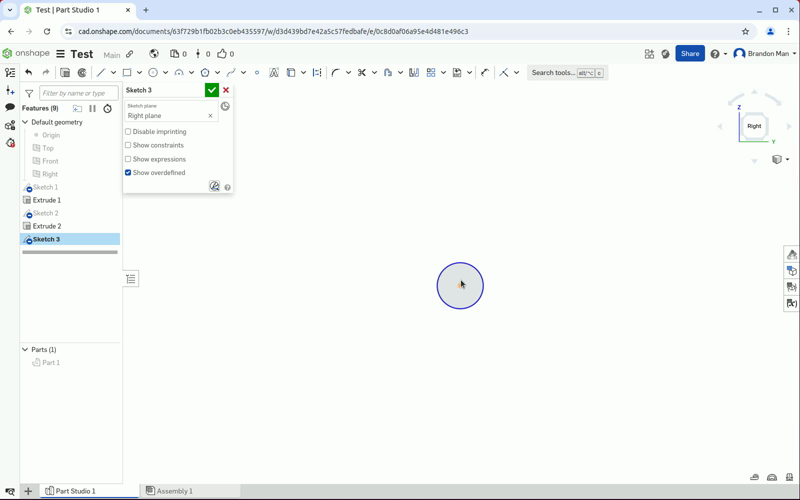
scroll(6)
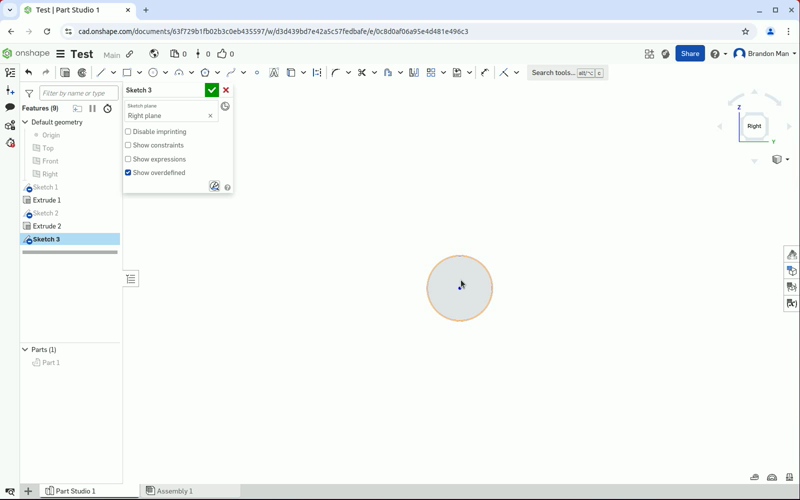
scroll(6)
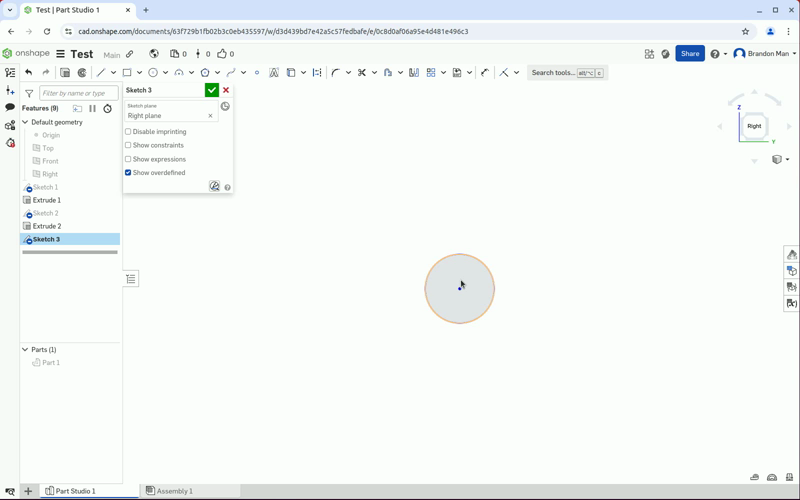
scroll(6)
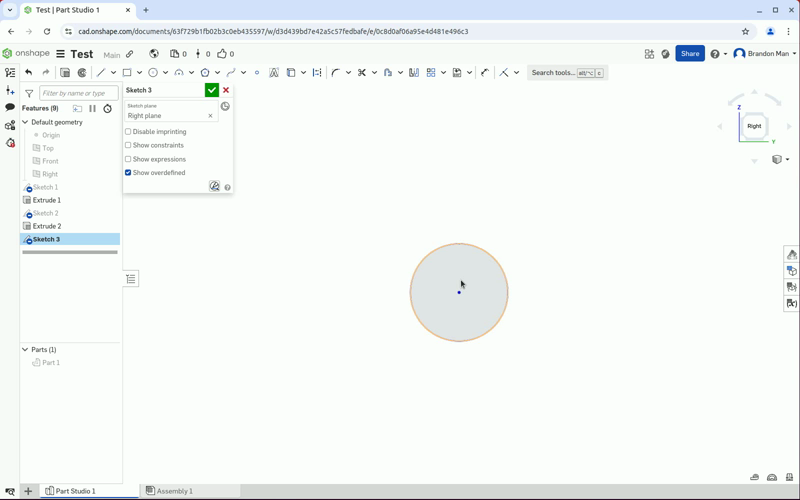
scroll(6)
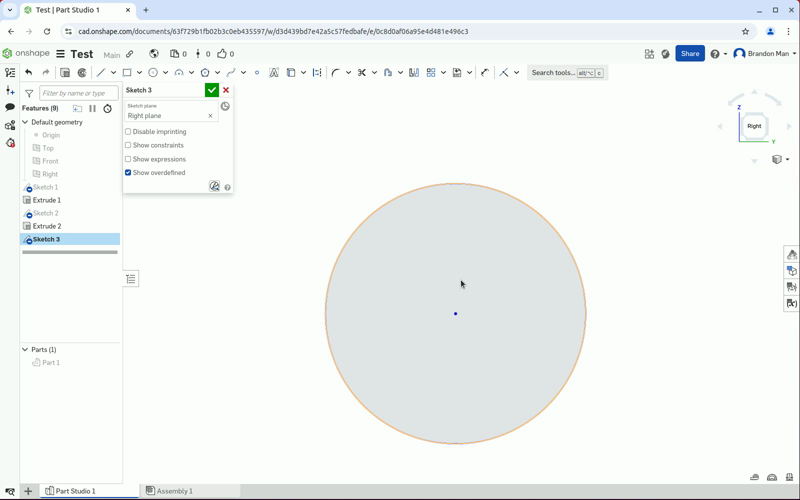
click(461, 279)
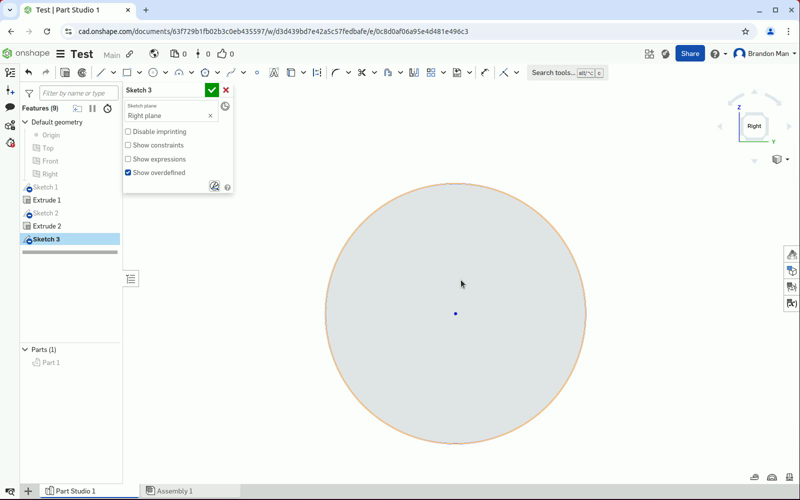
scroll(-6)
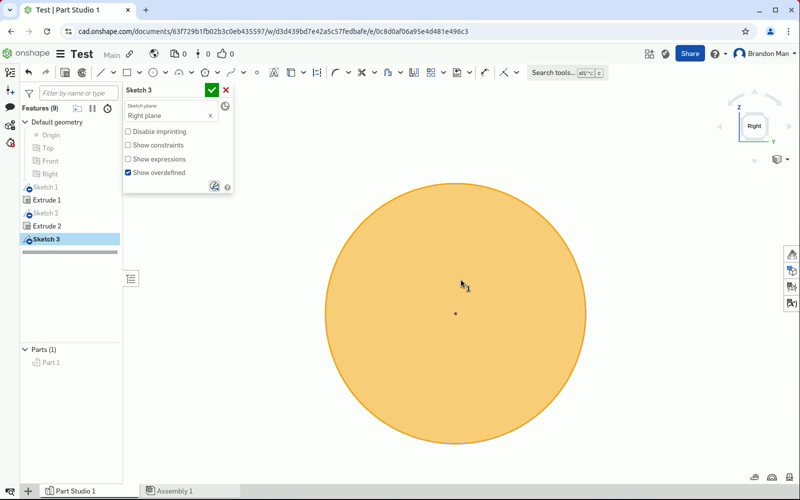
scroll(-6)
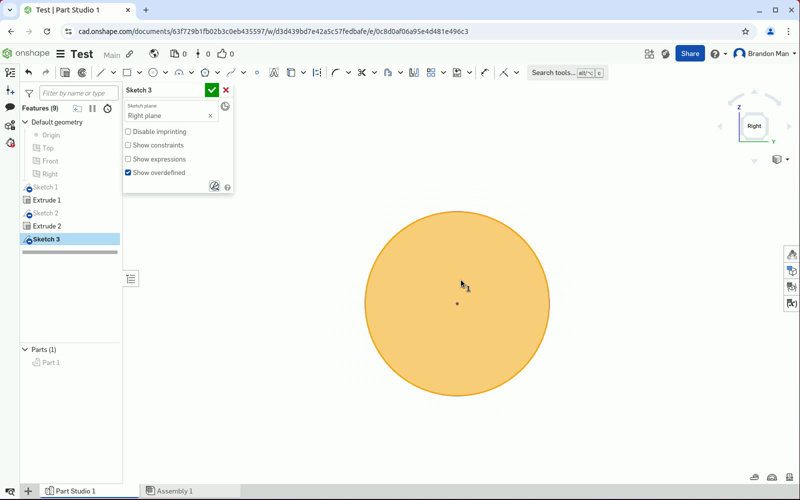
scroll(-6)
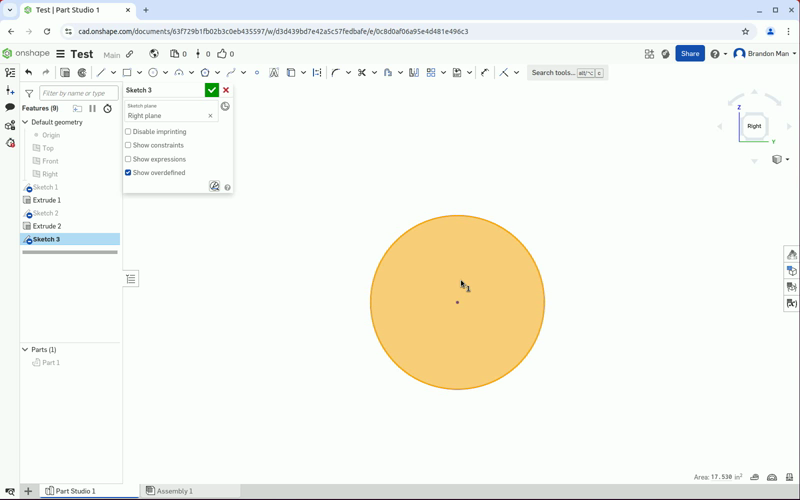
scroll(-6)
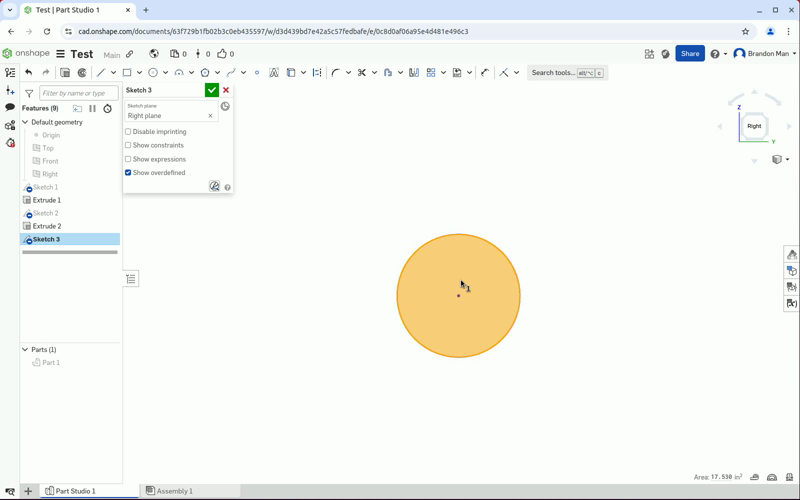
scroll(-6)
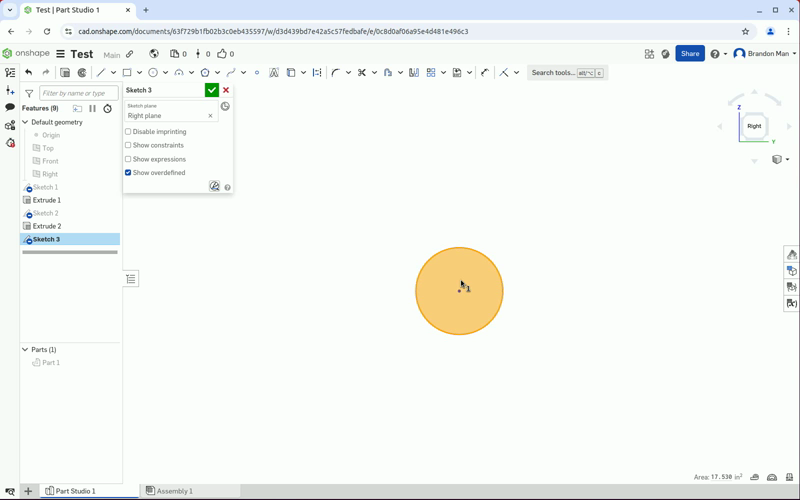
scroll(-6)
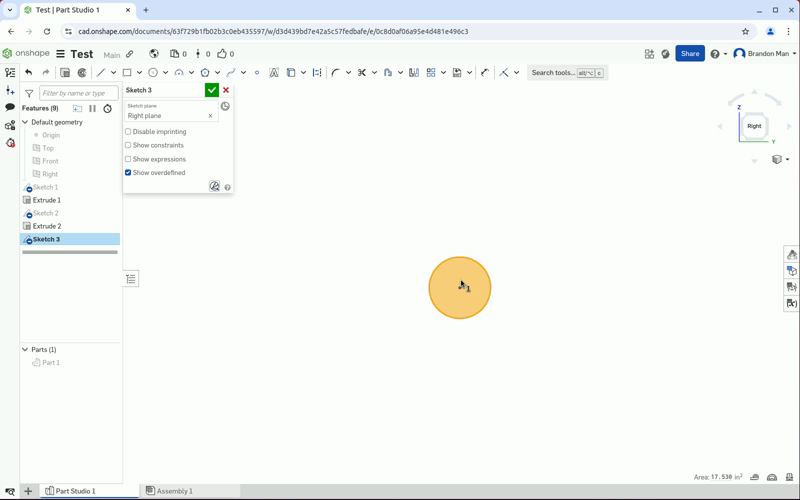
scroll(-6)
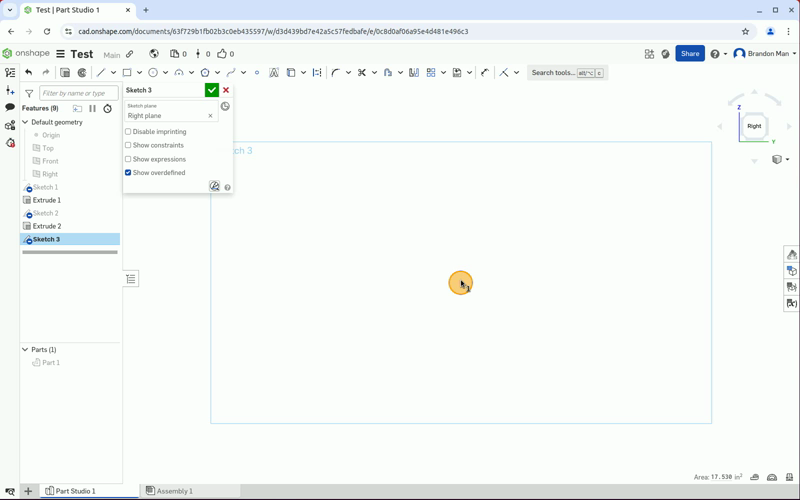
mouse_move(73, 352)
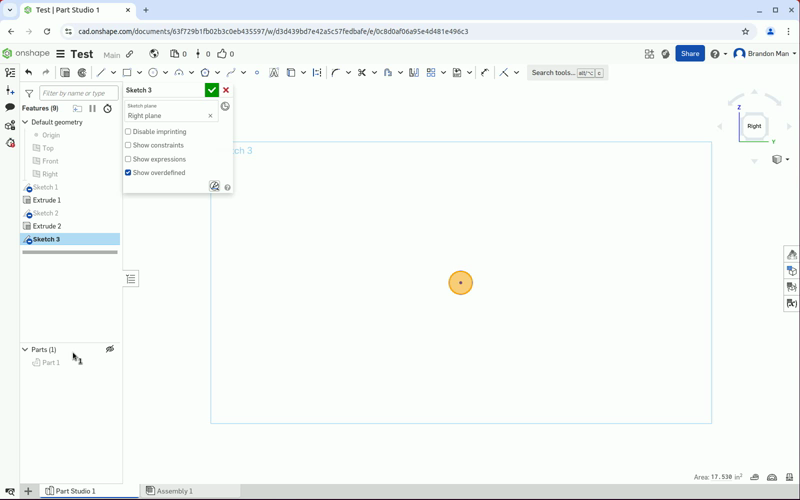
key(shift+y)
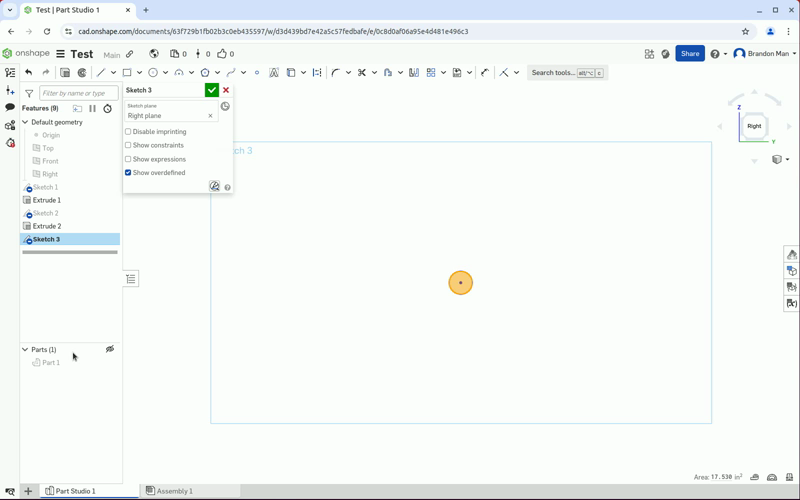
key(shift+e)
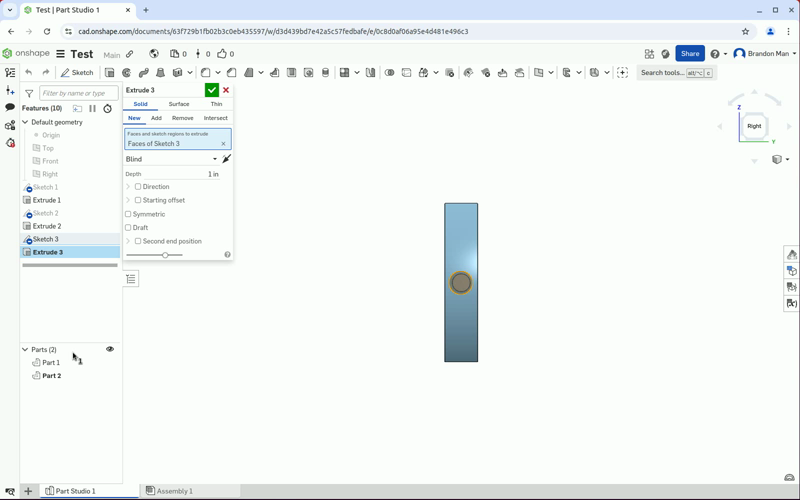
mouse_move(143, 106)
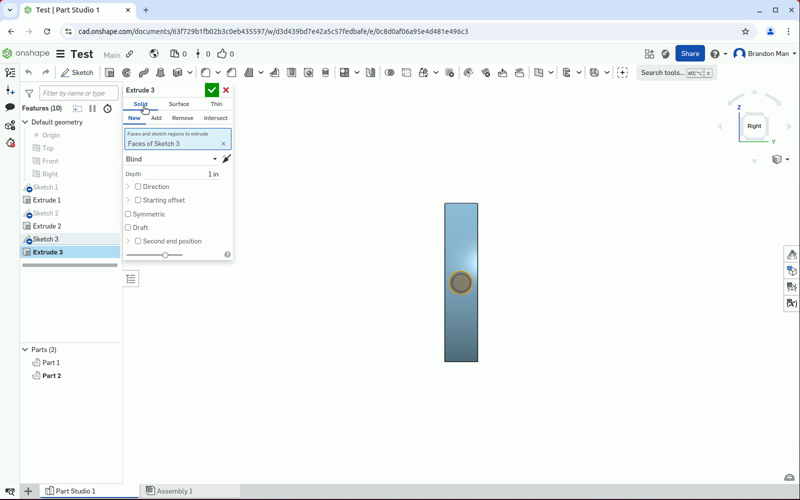
click(143, 106)
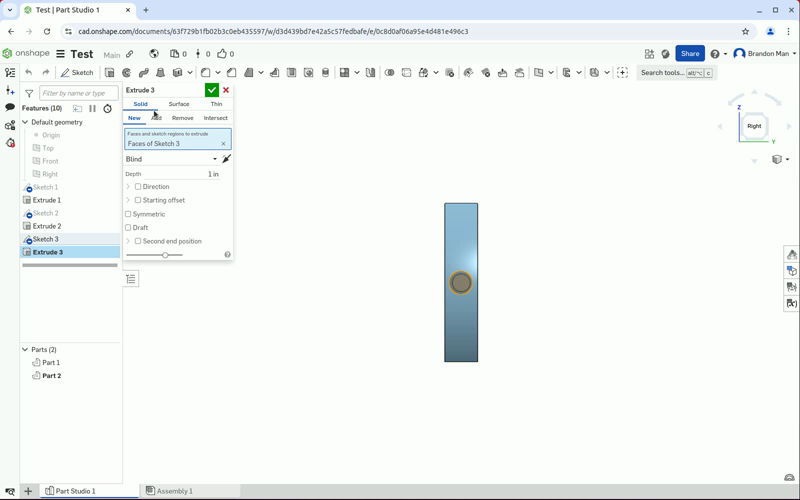
mouse_move(186, 120)
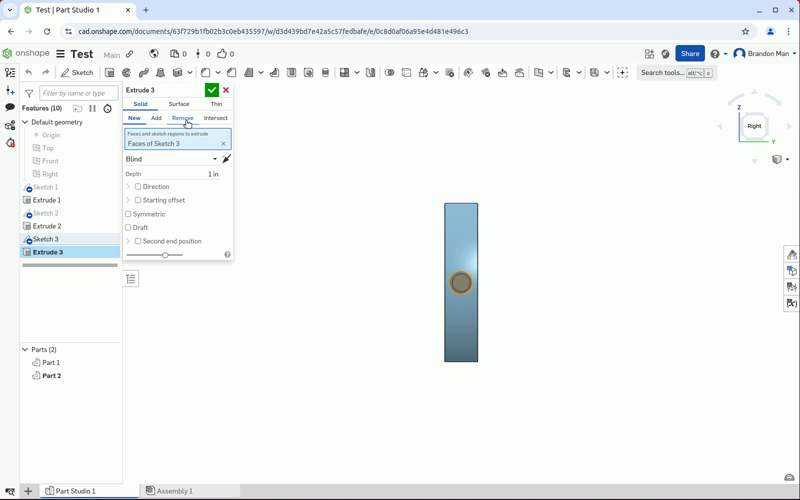
click(186, 120)
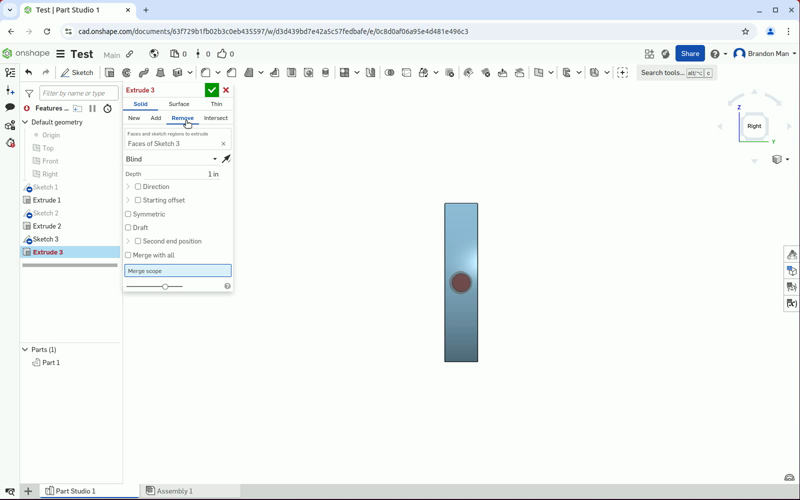
key(tab, 4)
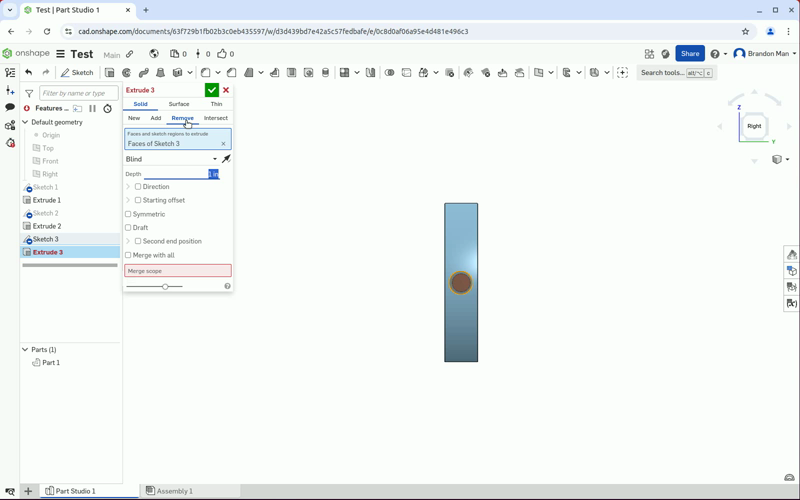
text(-16.128)
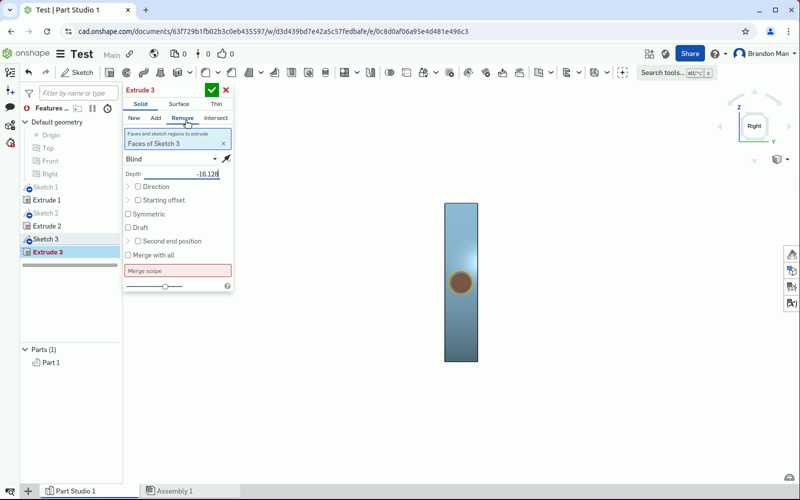
key(tab, 6)
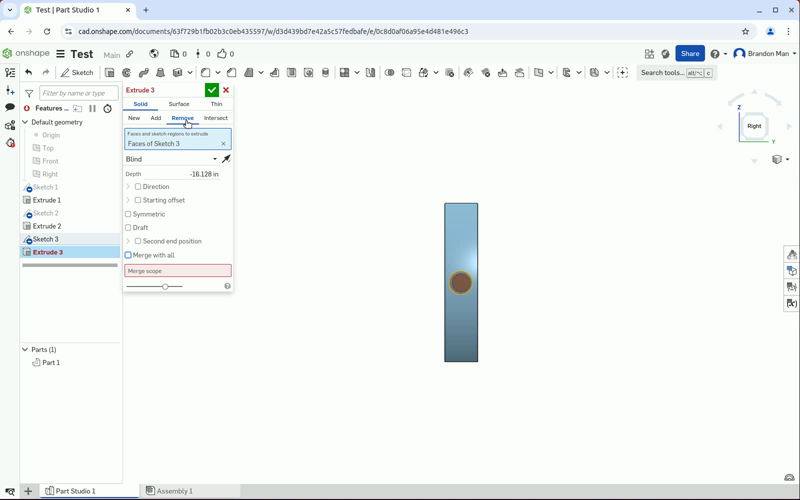
key(space)
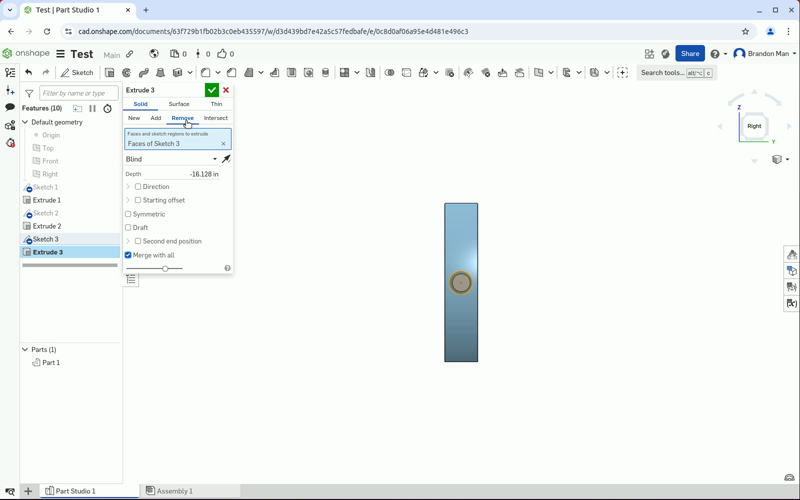
key(enter)
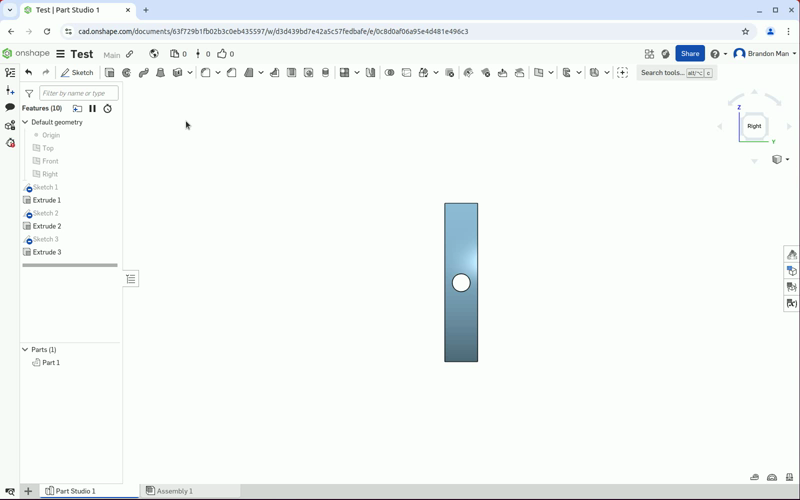
key(shift+h)
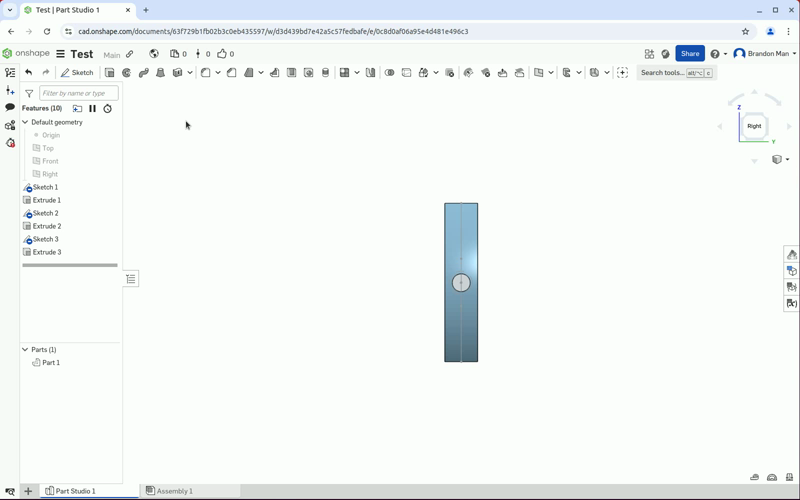
key(shift+h)
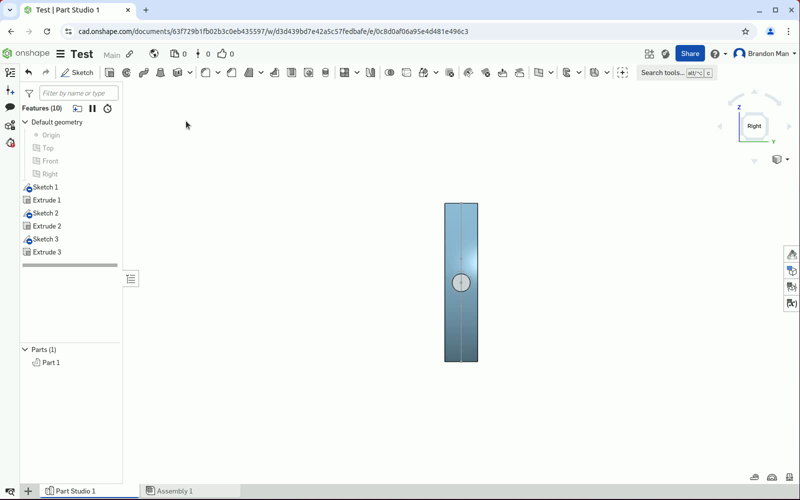
key(shift+7)
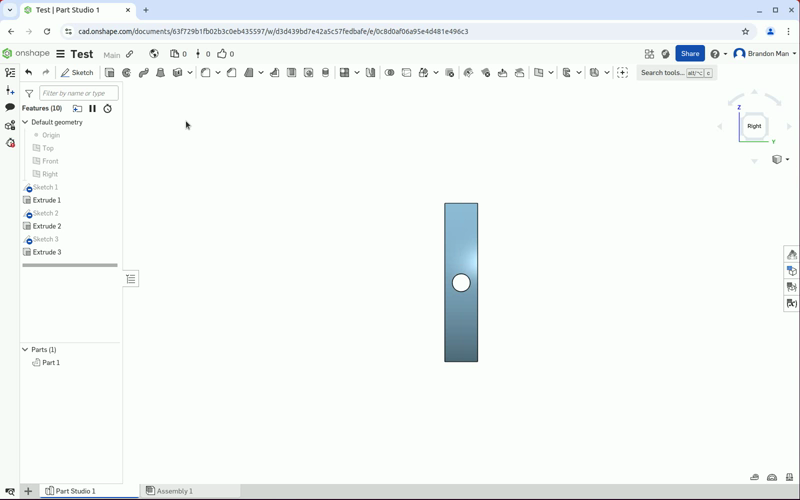
key(right, 2)
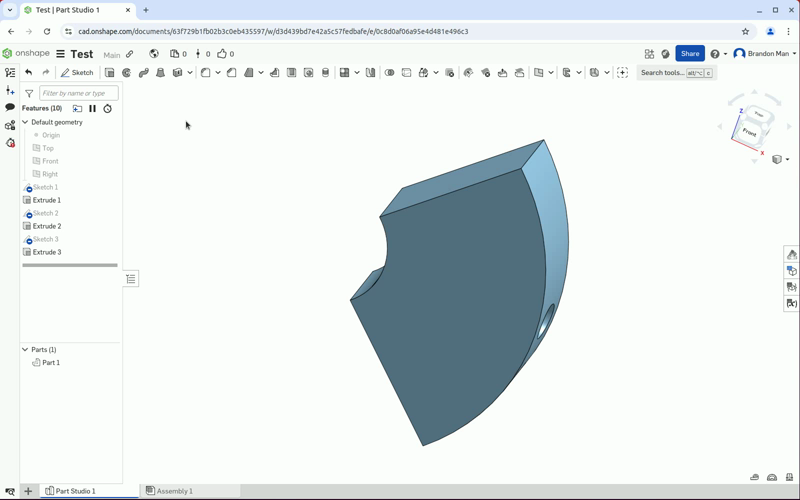
key(down, 2)
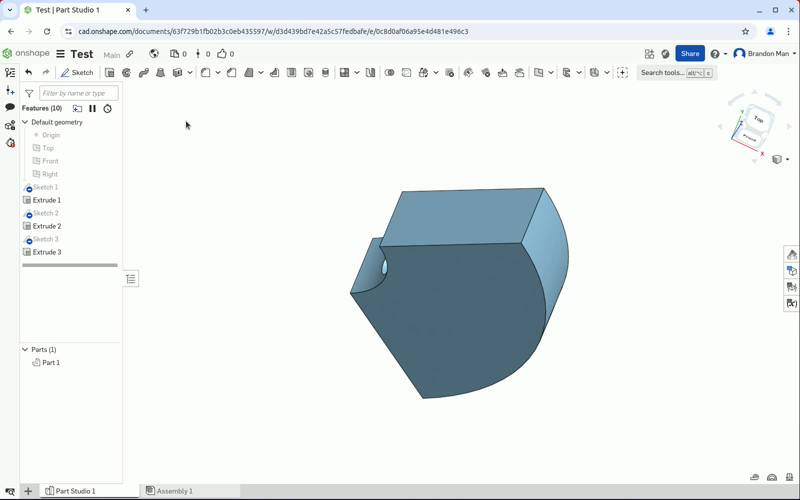
key(up, 2)
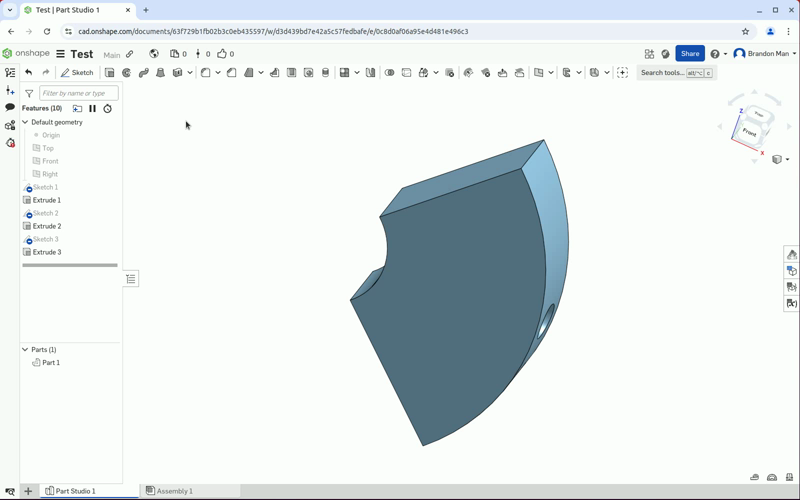
key(left, 2)
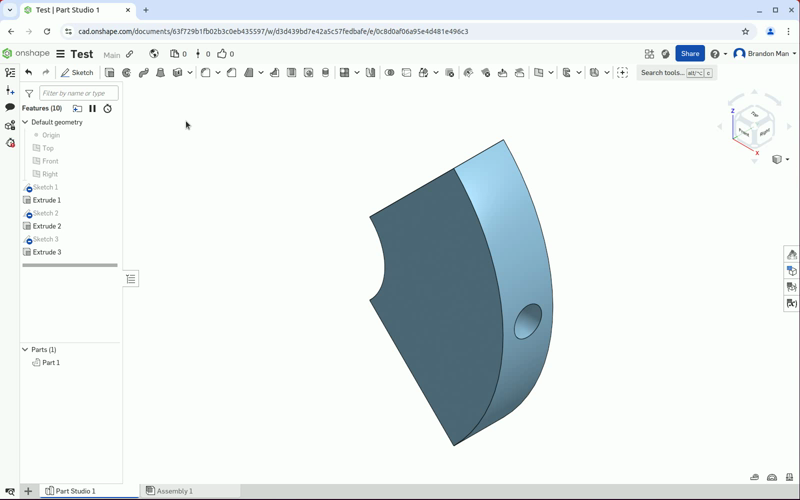
mouse_move(73, 189)
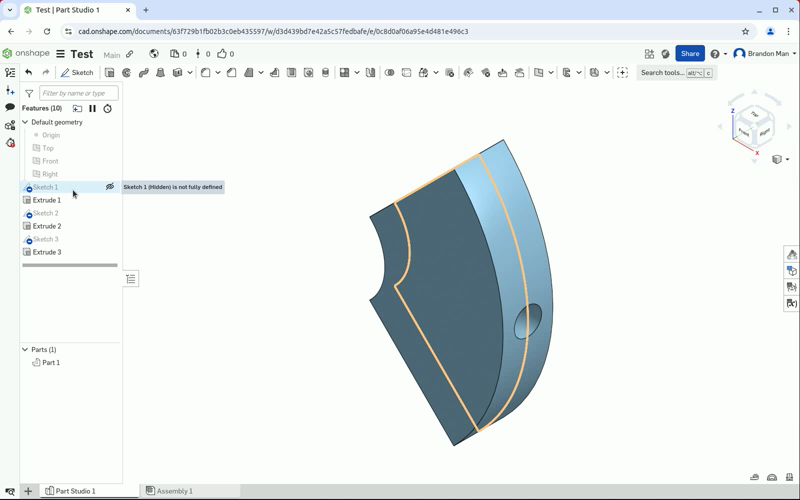
click(73, 189)